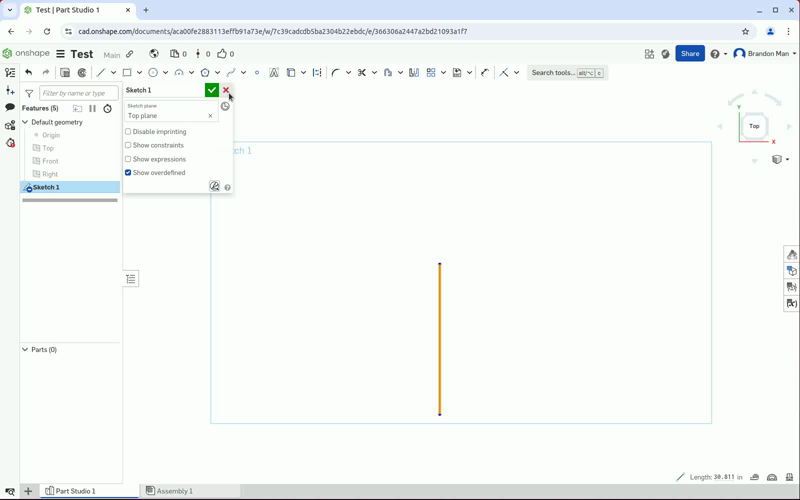
key(shift+h)
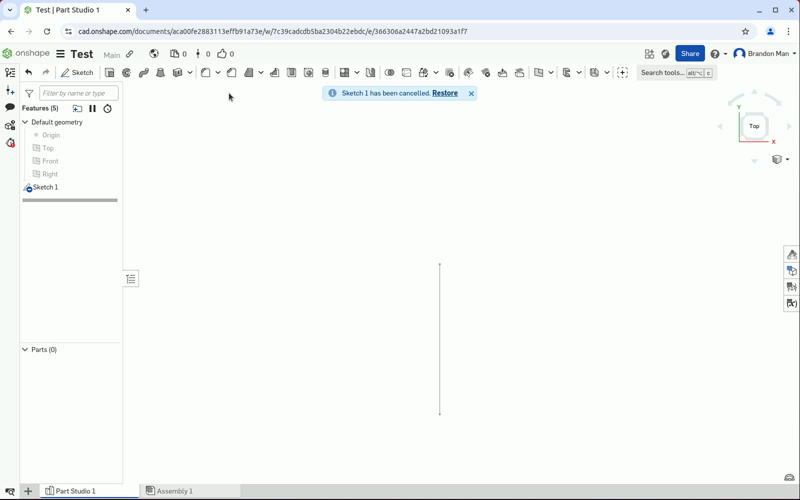
mouse_move(73, 352)
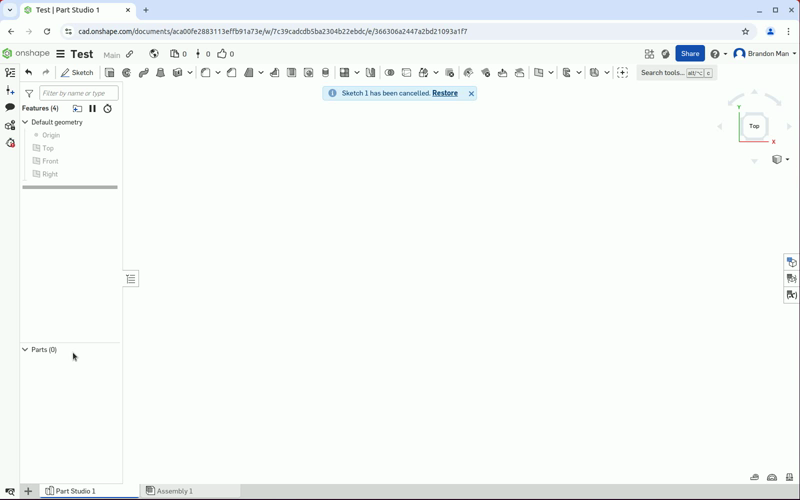
key(y)
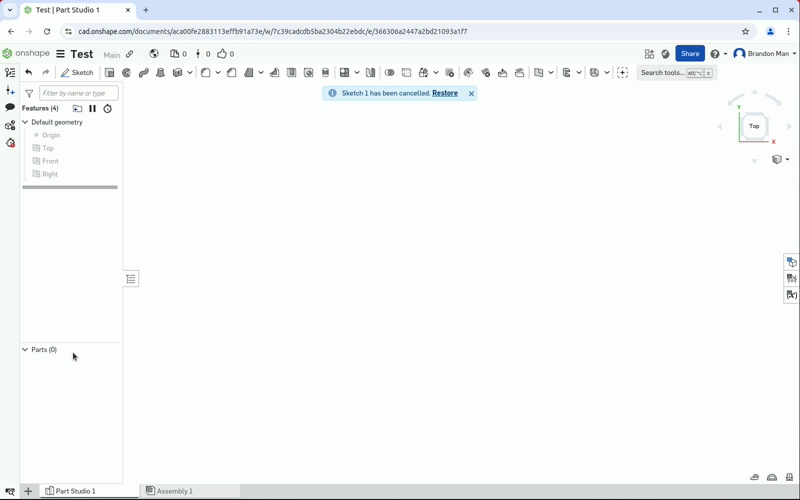
key(shift+p)
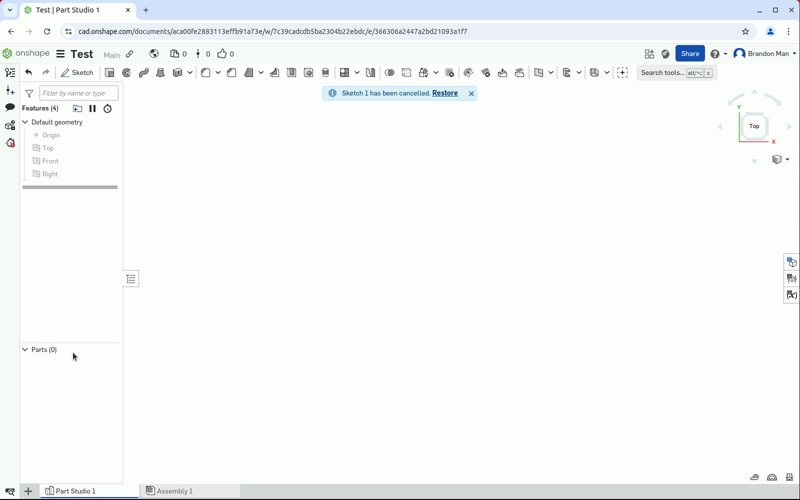
key(space)
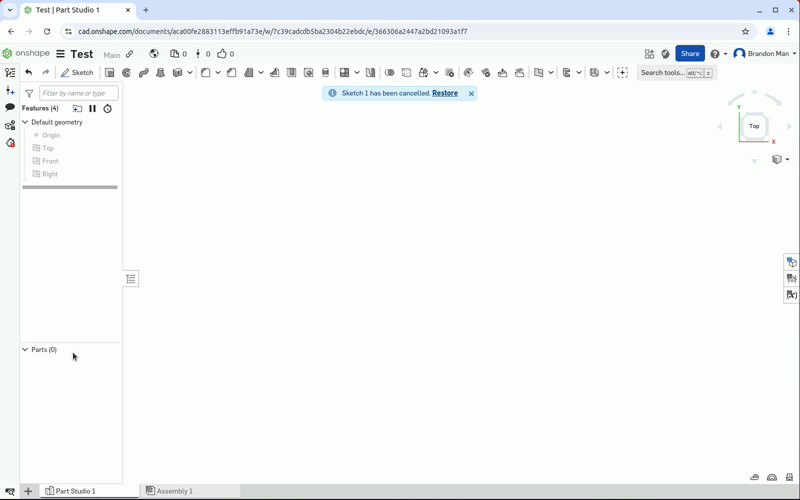
key_down(shift)
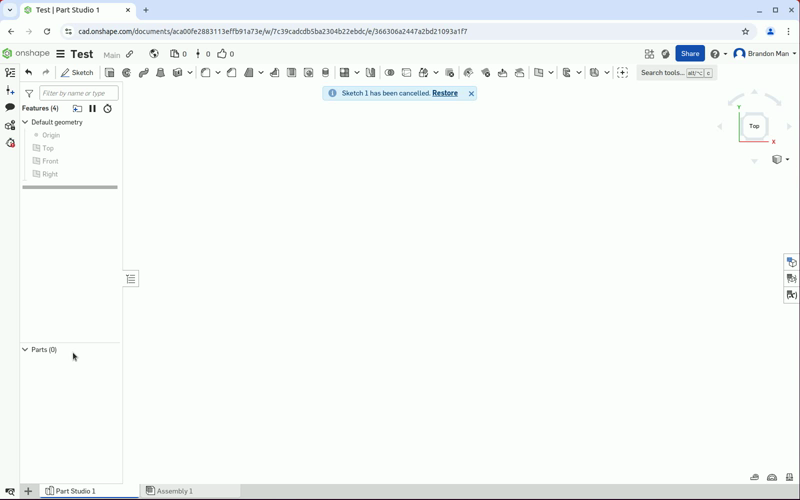
key(up)
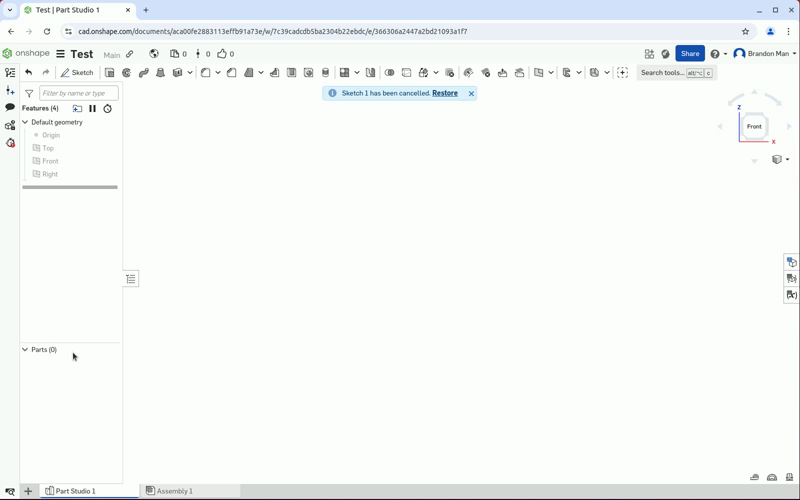
key_up(shift)
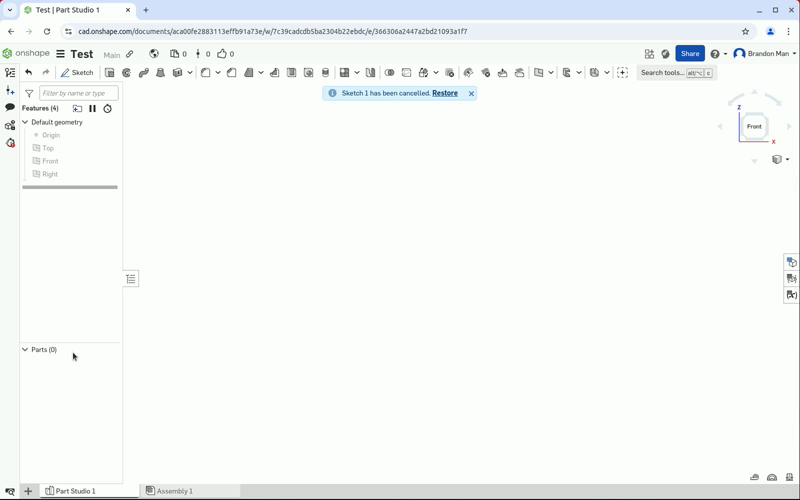
mouse_move(73, 352)
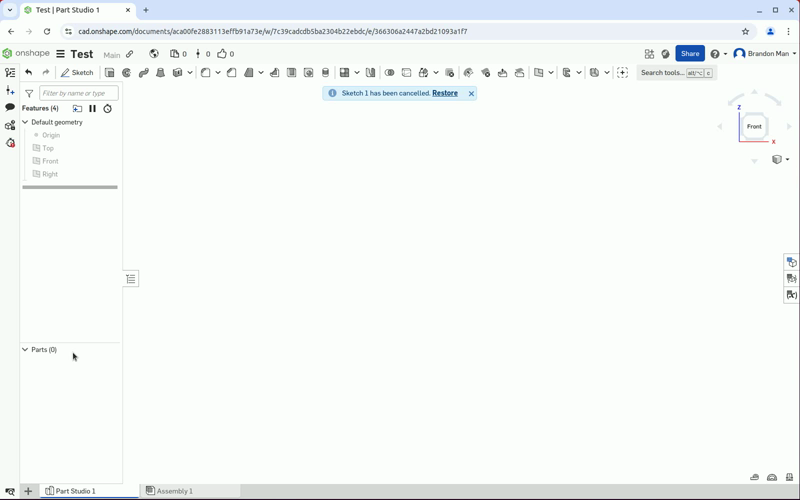
key(shift+y)
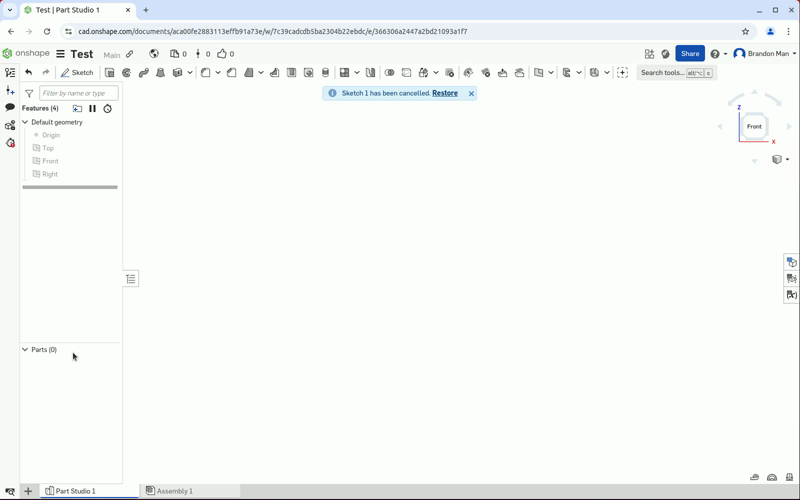
key(shift+s)
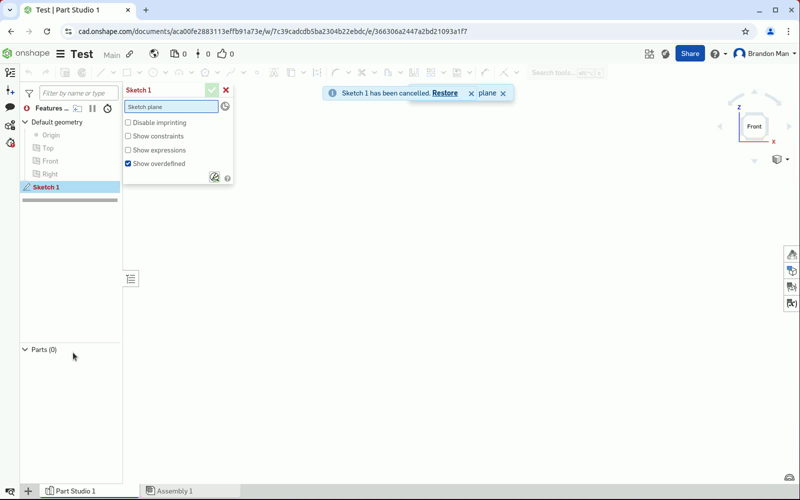
mouse_move(73, 163)
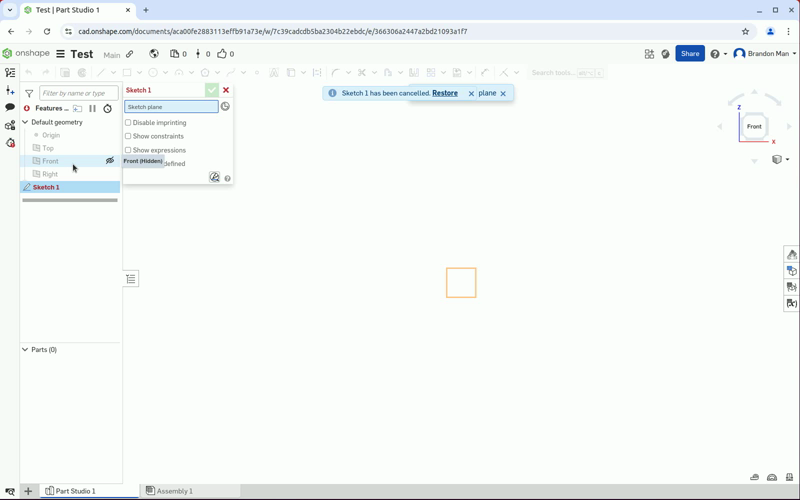
click(73, 163)
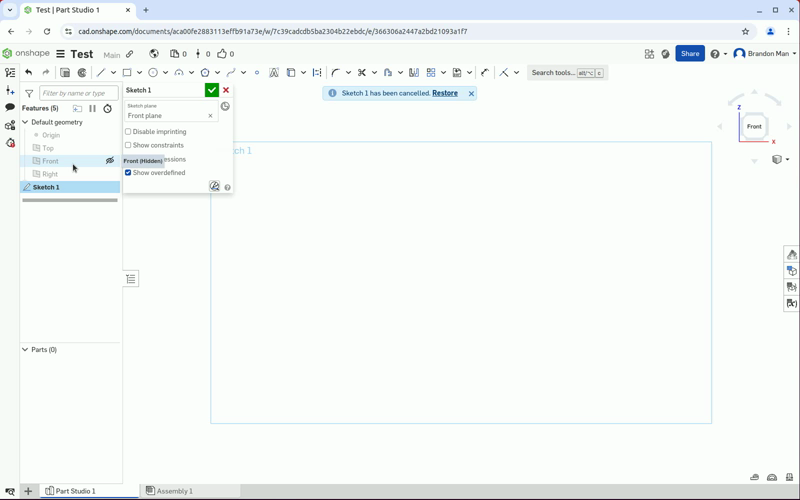
mouse_move(73, 352)
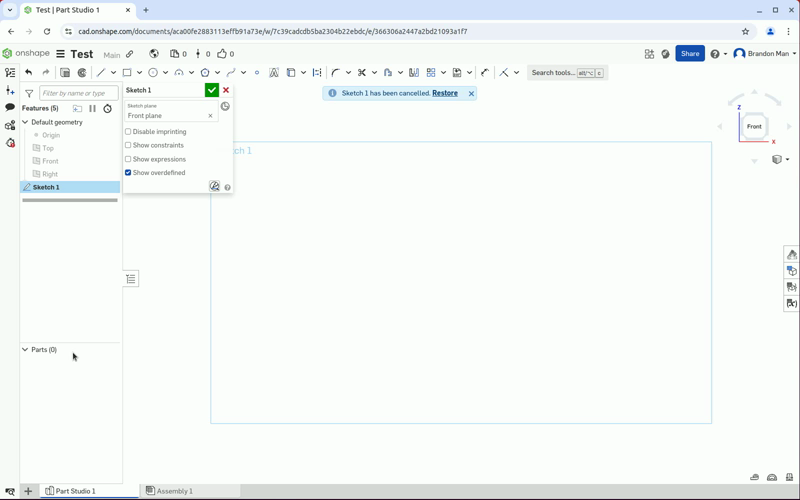
key(y)
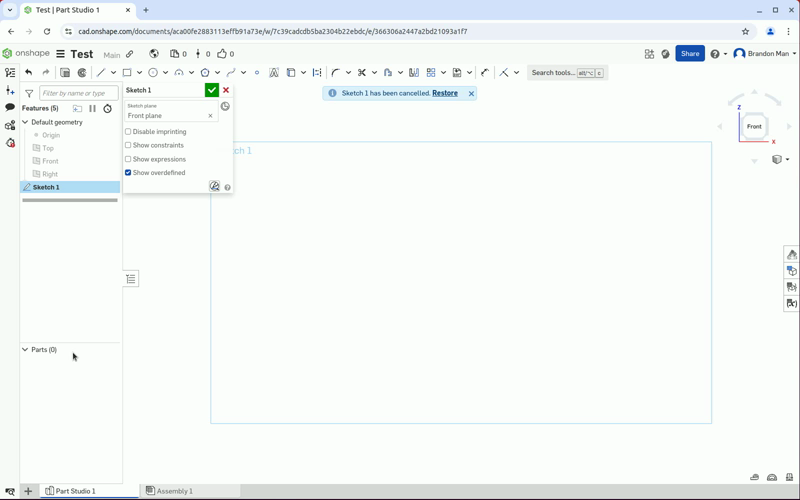
key(c)
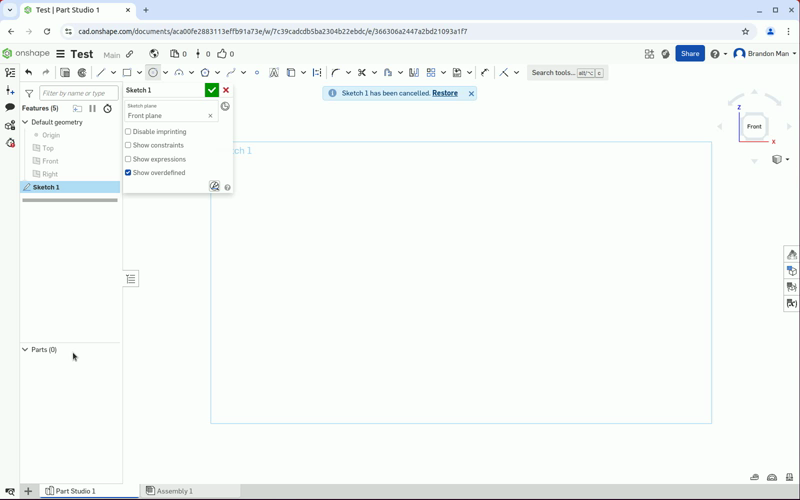
key_down(shift)
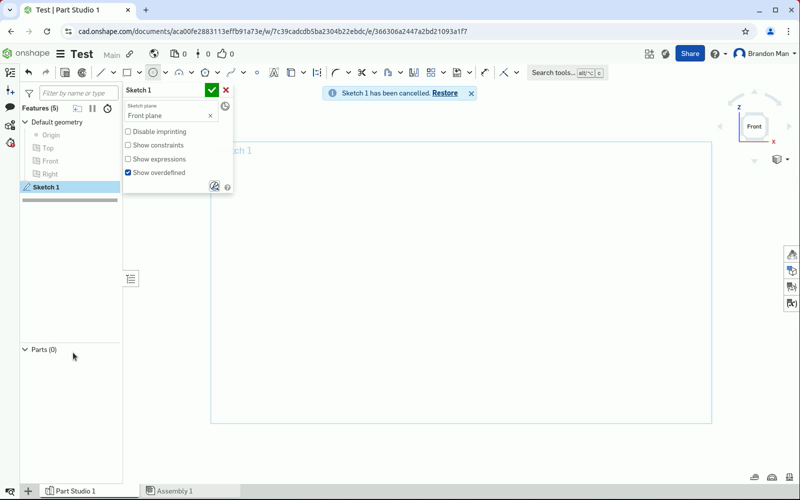
mouse_move(429, 218)
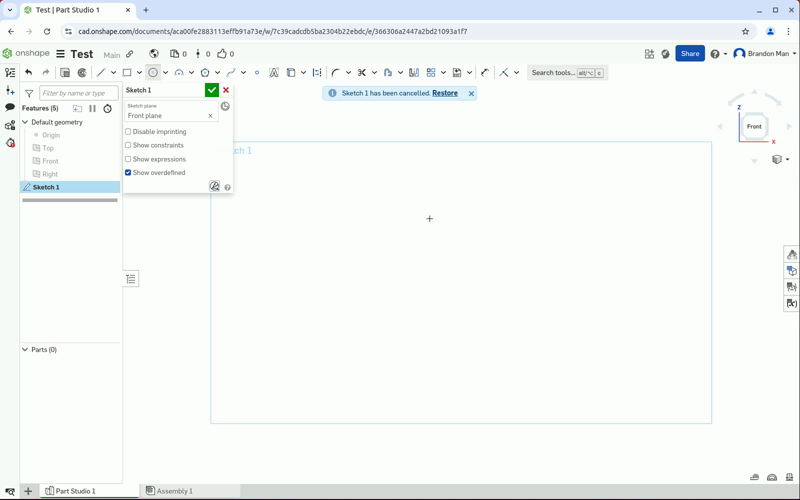
click(429, 218)
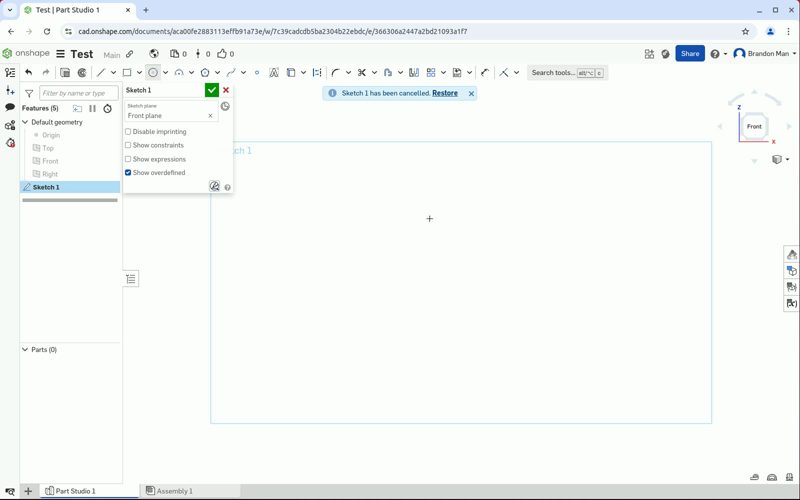
key_up(shift)
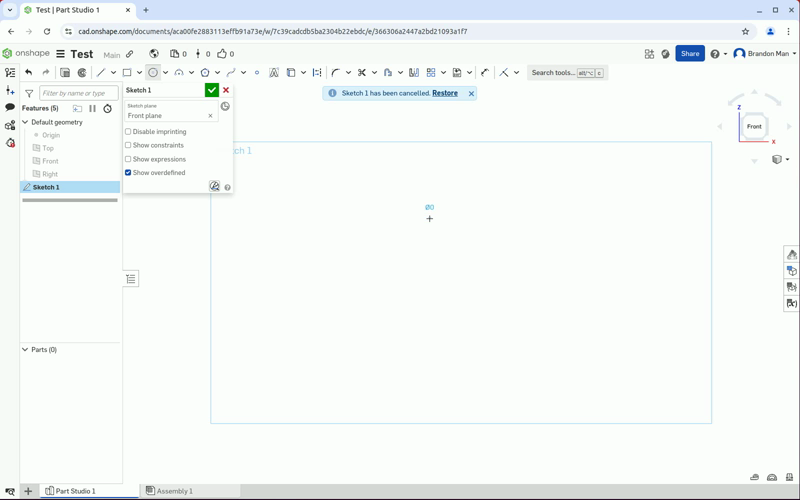
mouse_move(444, 218)
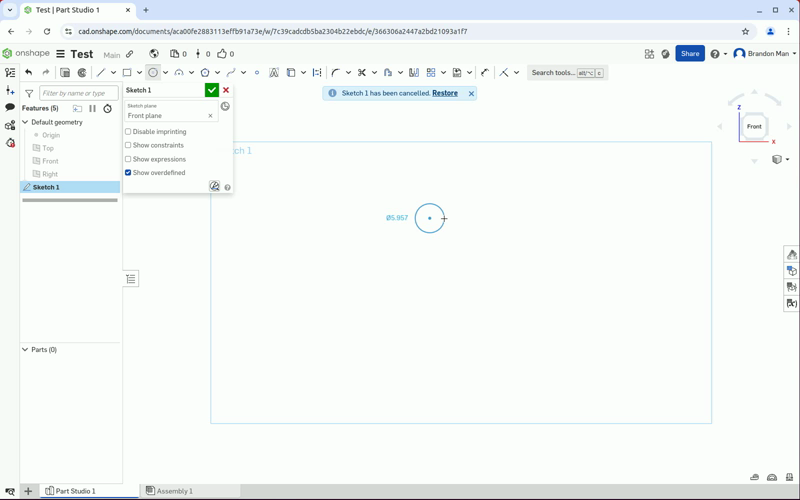
click(444, 218)
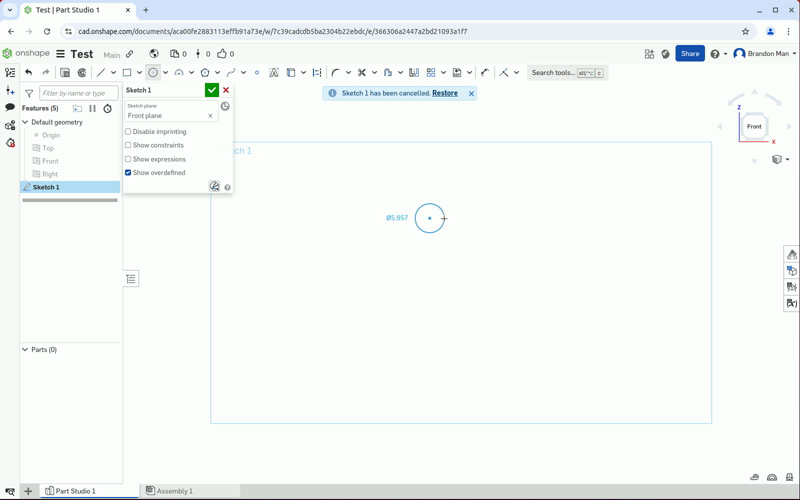
key(esc)
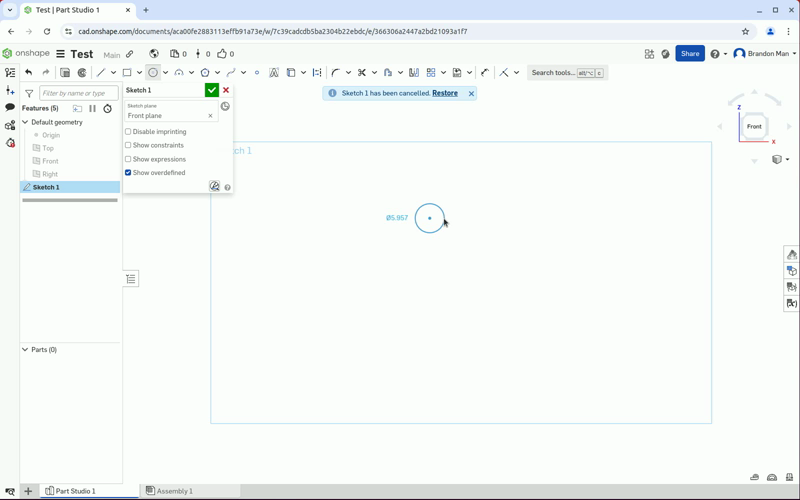
mouse_move(431, 220)
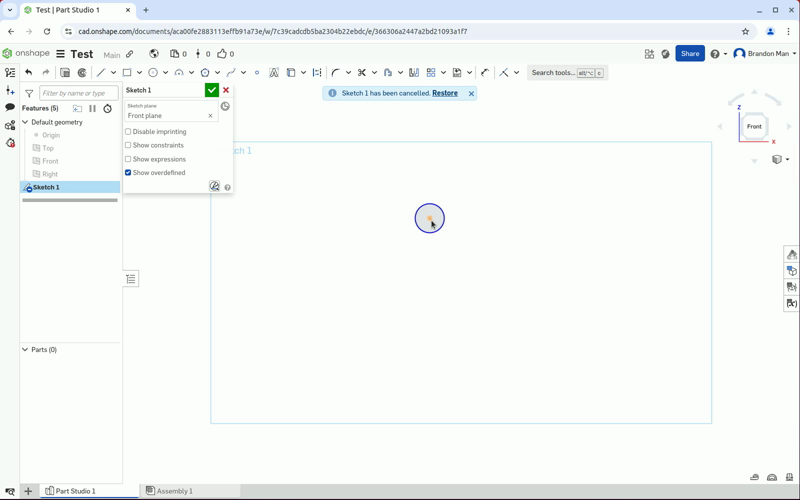
scroll(6)
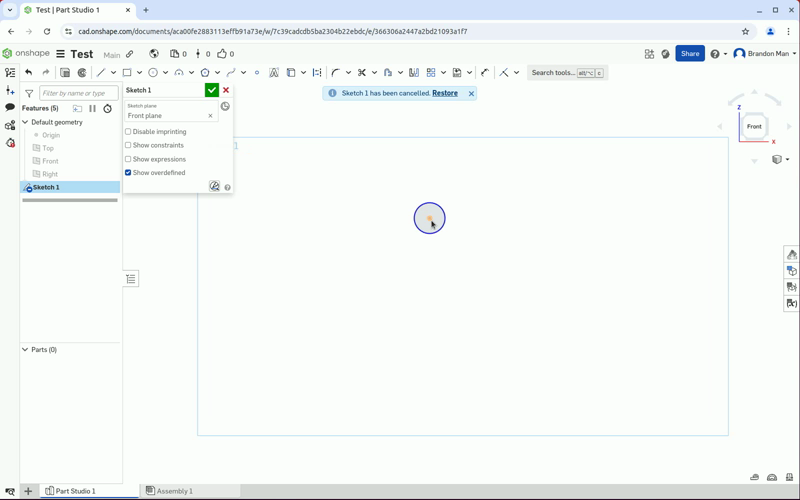
scroll(6)
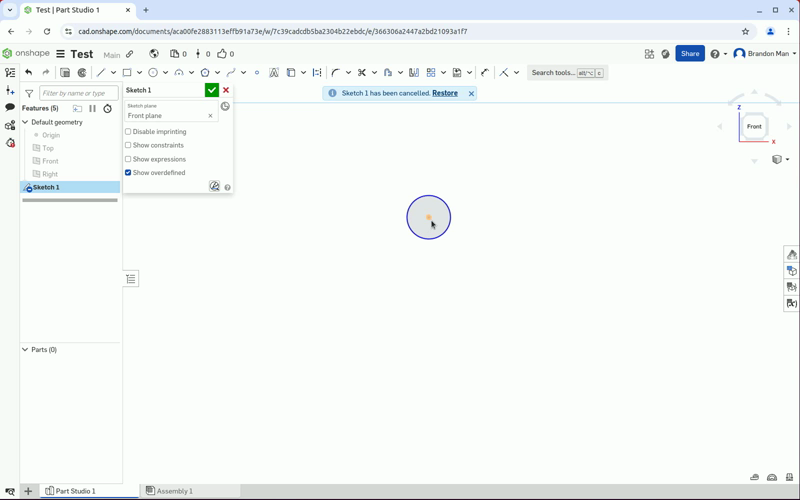
scroll(6)
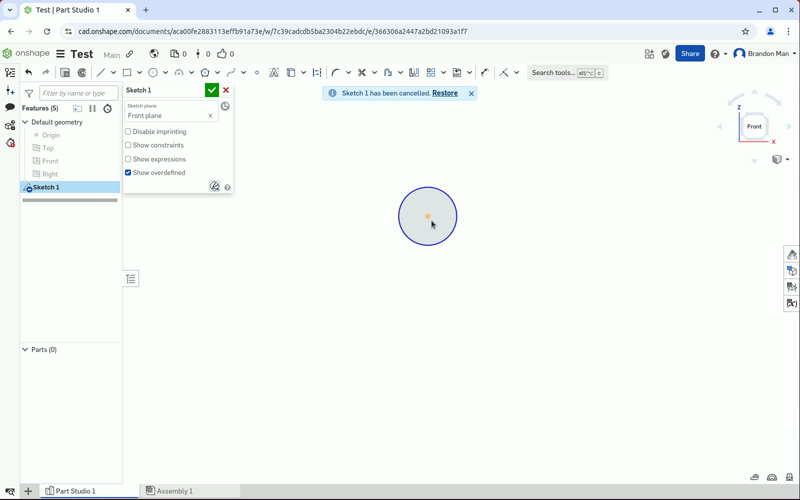
scroll(6)
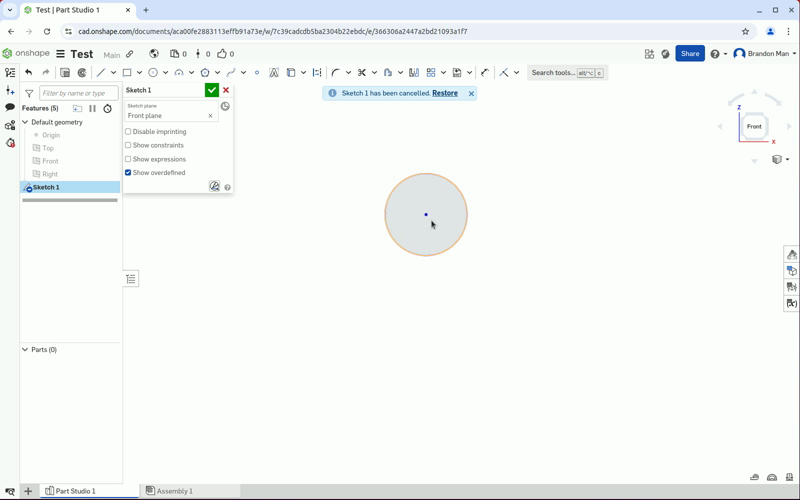
scroll(6)
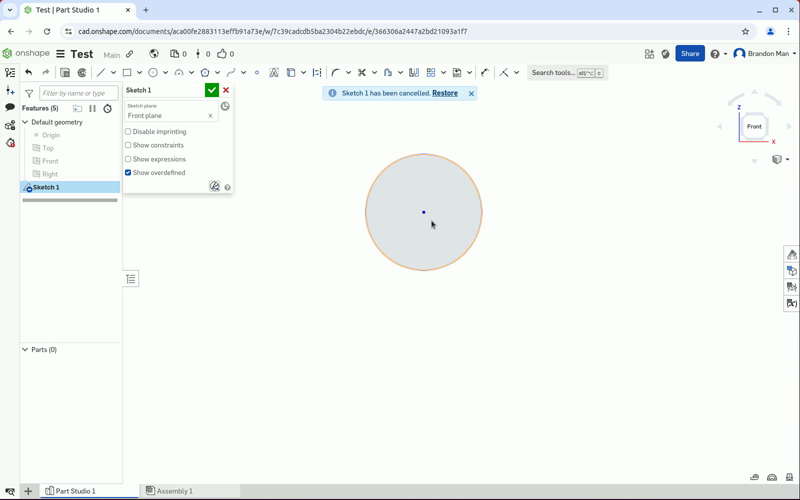
scroll(6)
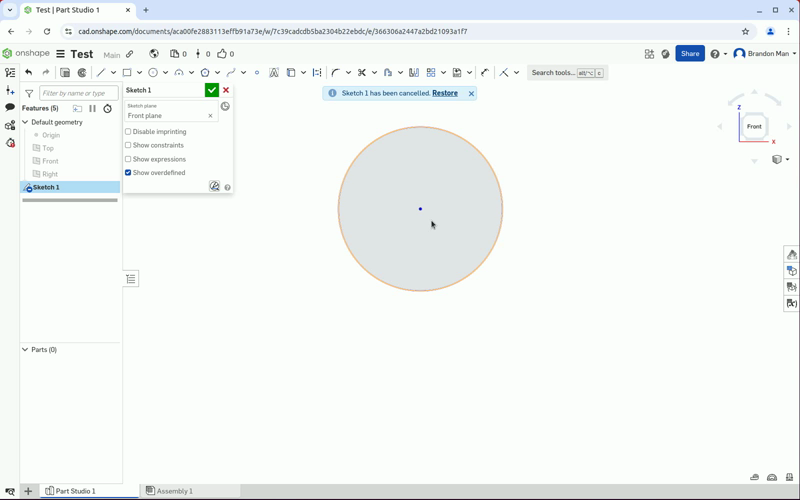
scroll(6)
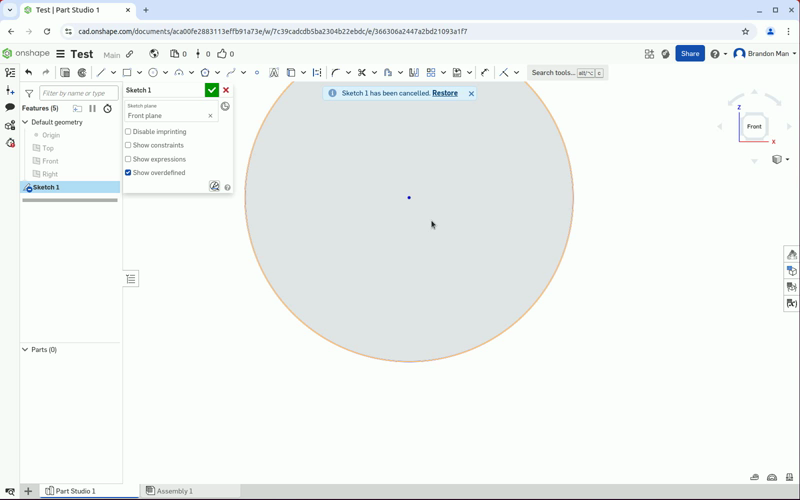
click(431, 220)
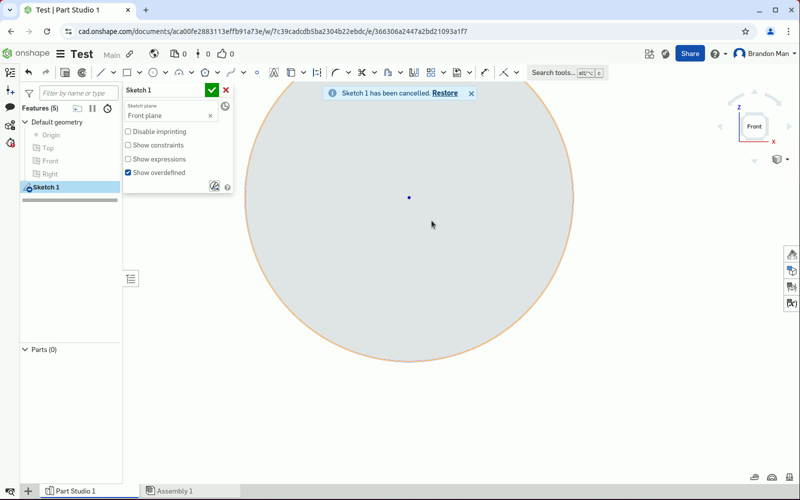
scroll(-6)
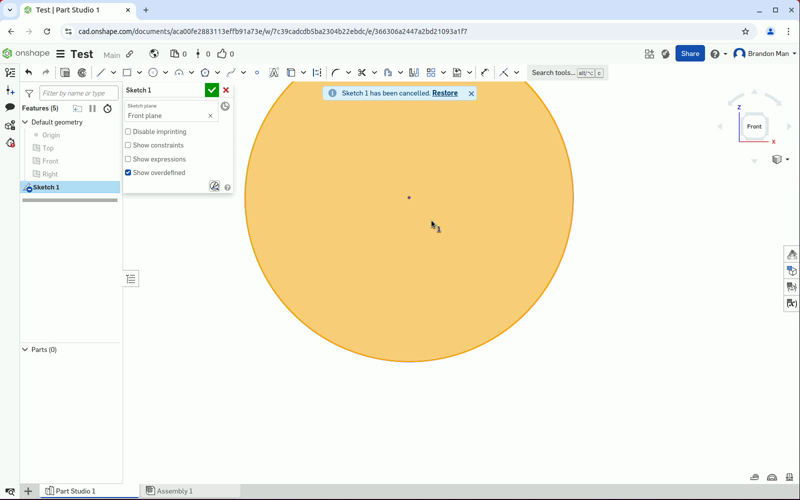
scroll(-6)
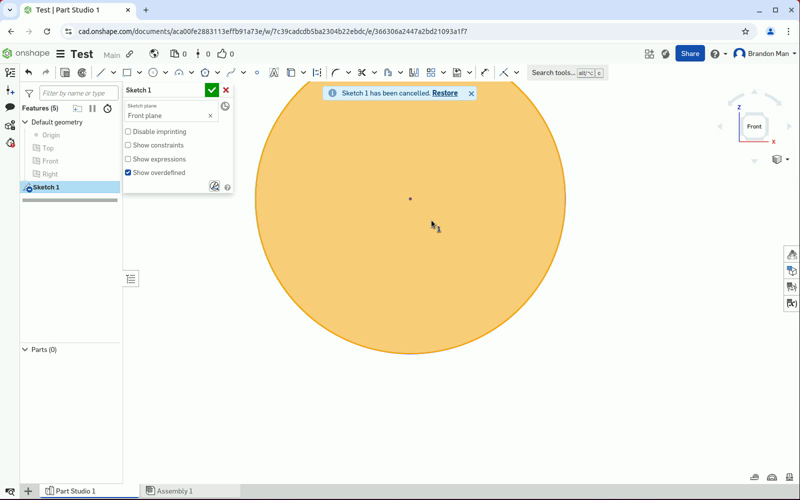
scroll(-6)
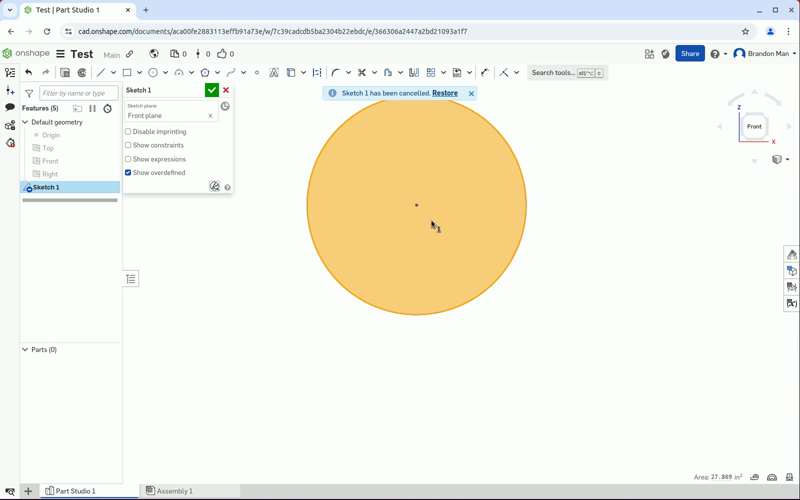
scroll(-6)
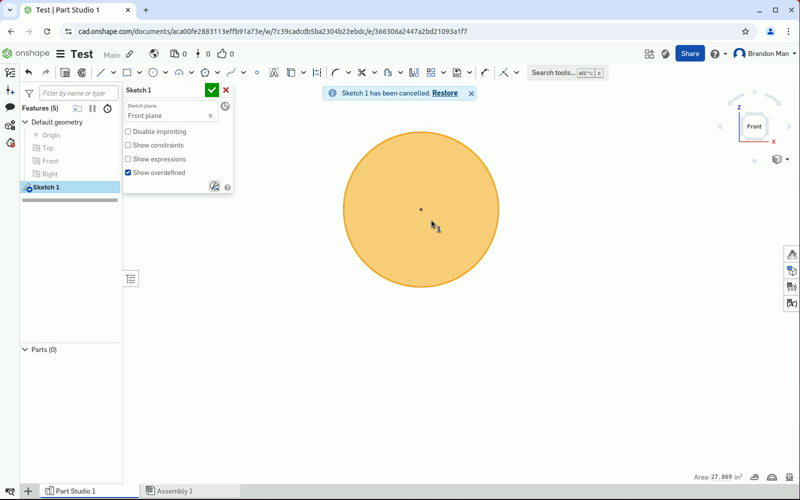
scroll(-6)
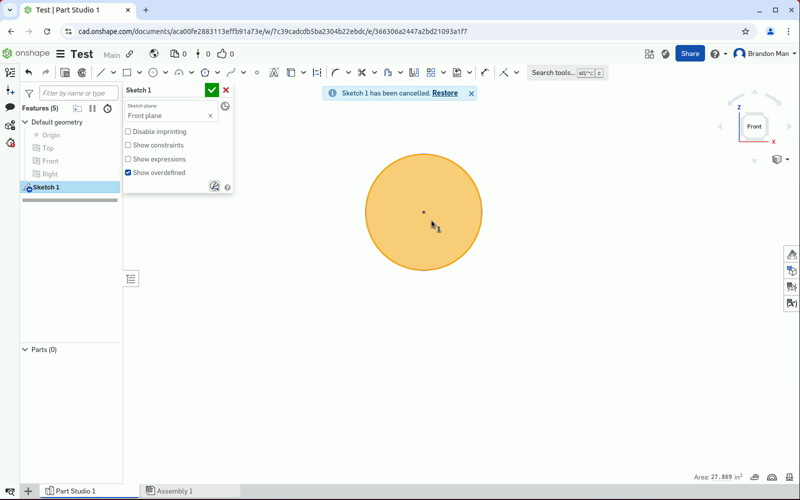
scroll(-6)
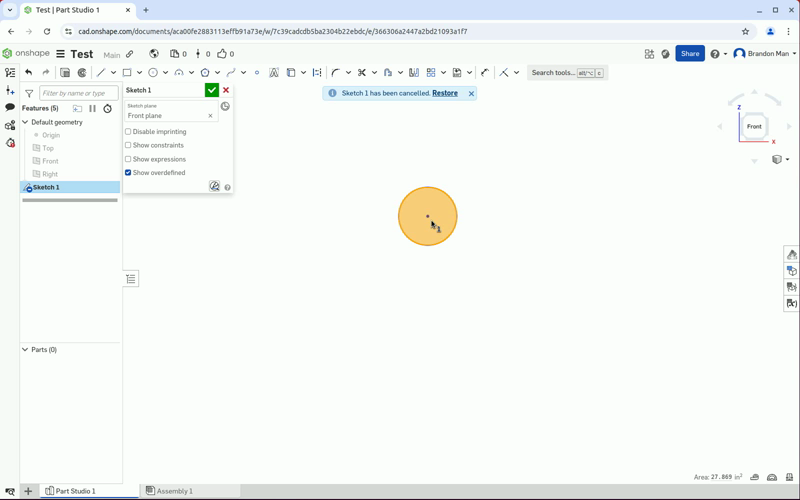
scroll(-6)
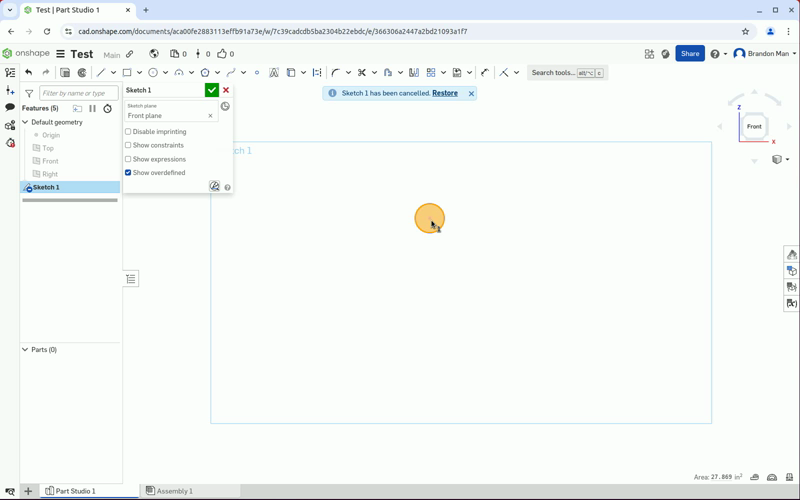
mouse_move(73, 352)
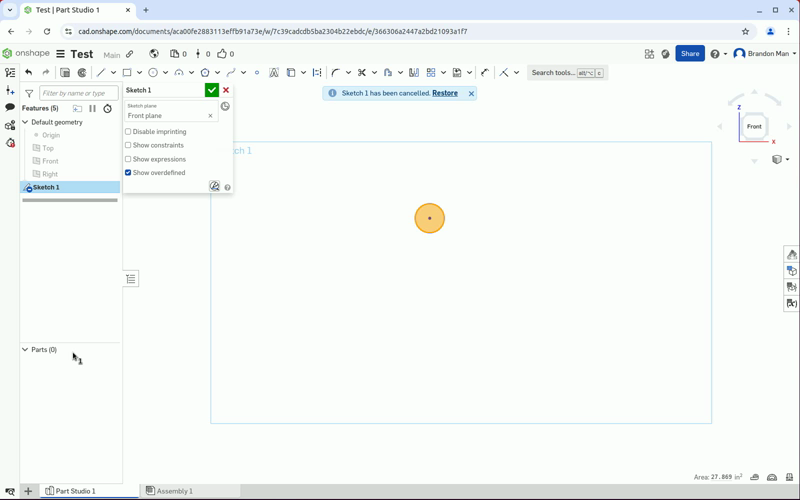
key(shift+y)
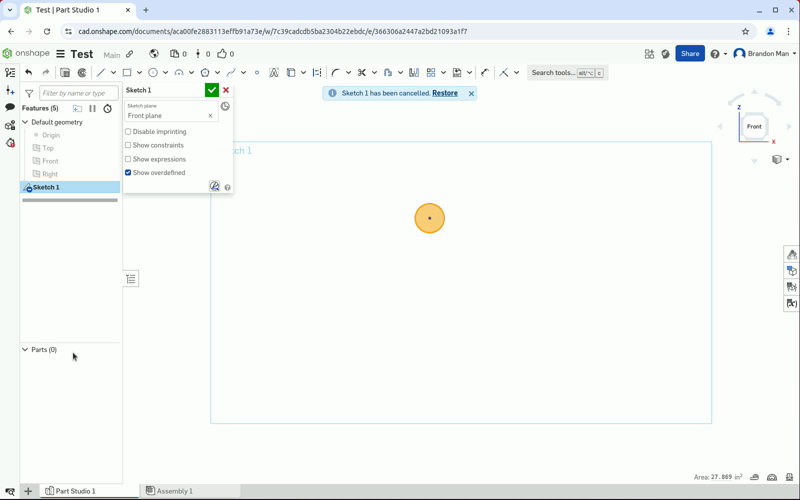
key(shift+e)
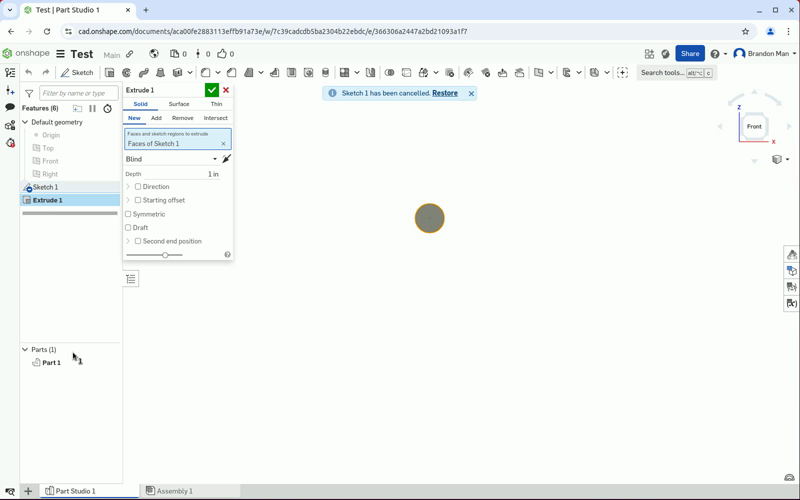
mouse_move(143, 106)
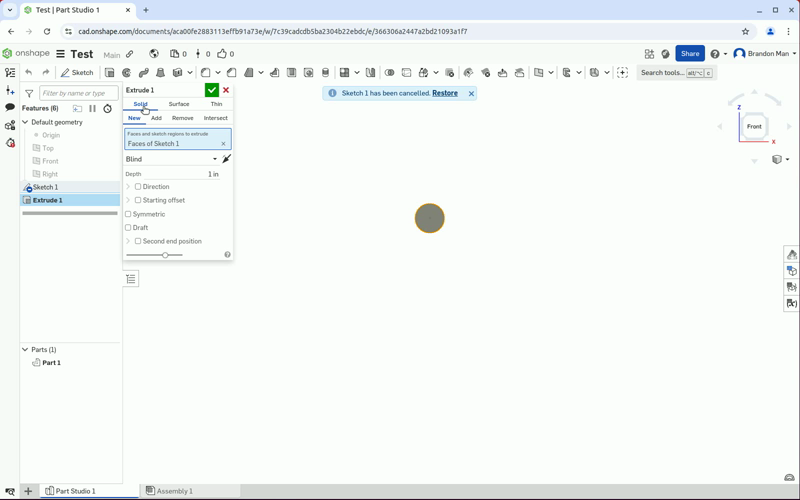
click(143, 106)
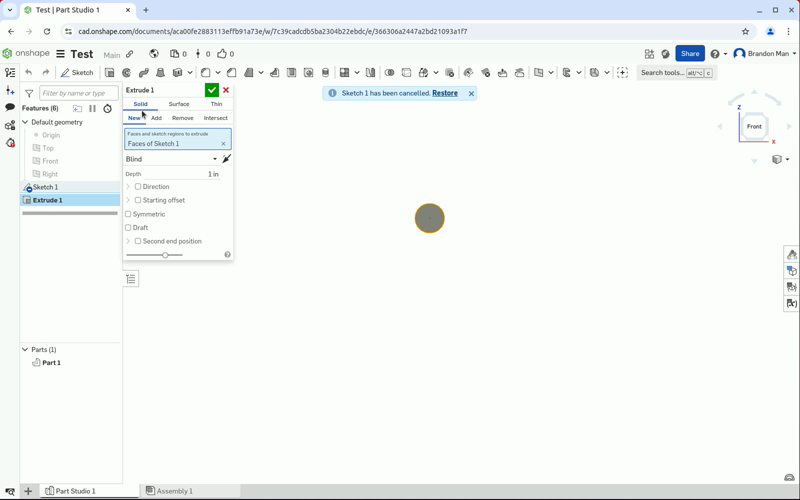
mouse_move(137, 120)
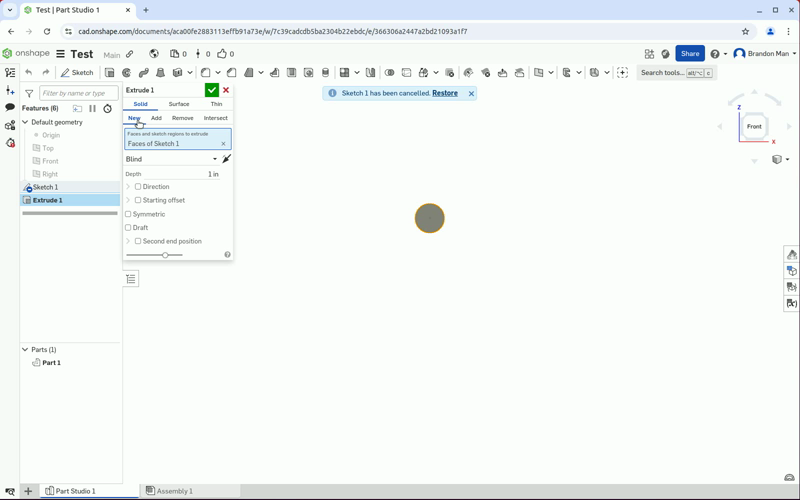
click(137, 120)
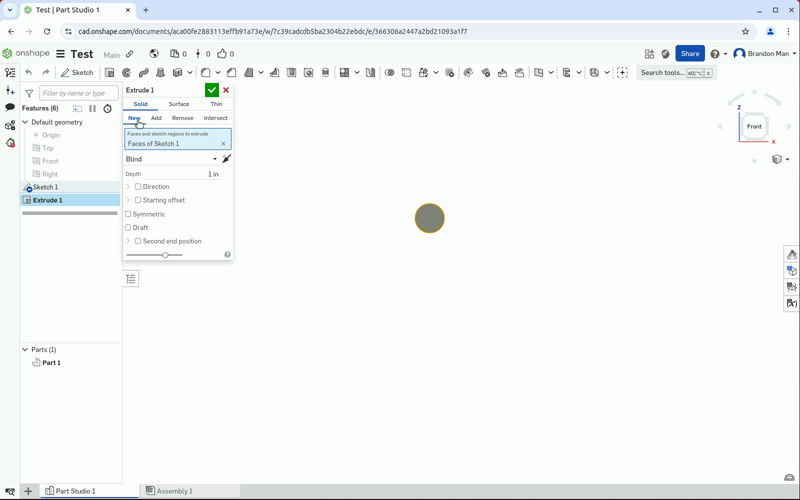
key(tab, 4)
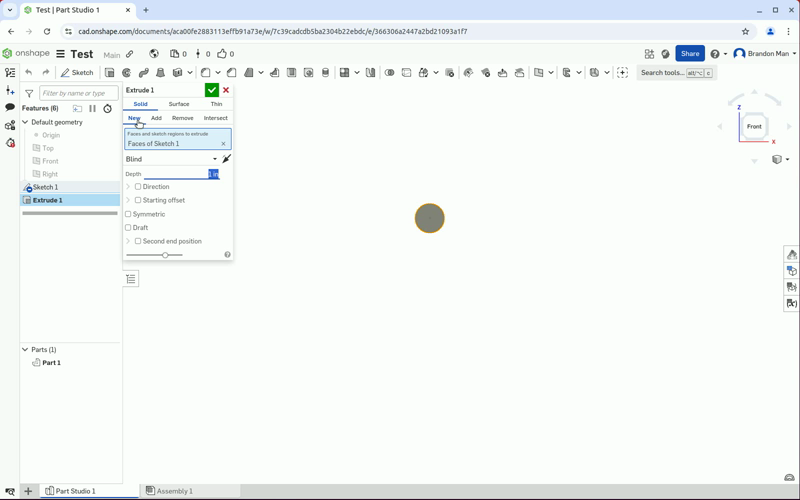
text(11.554)
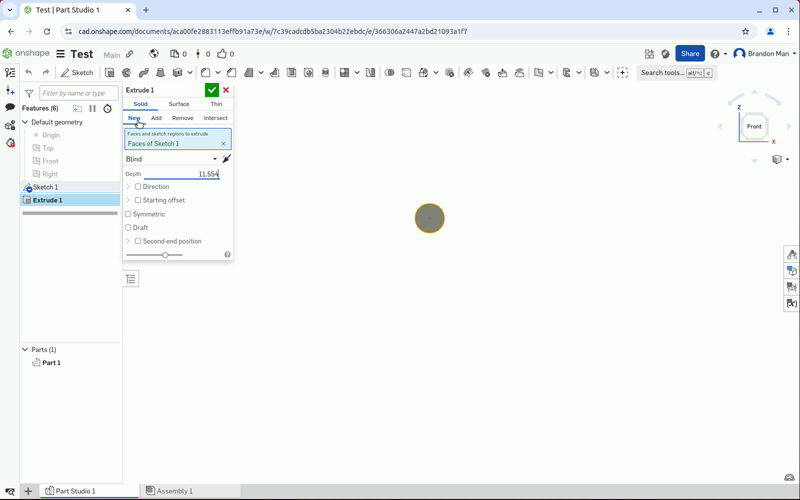
key(enter)
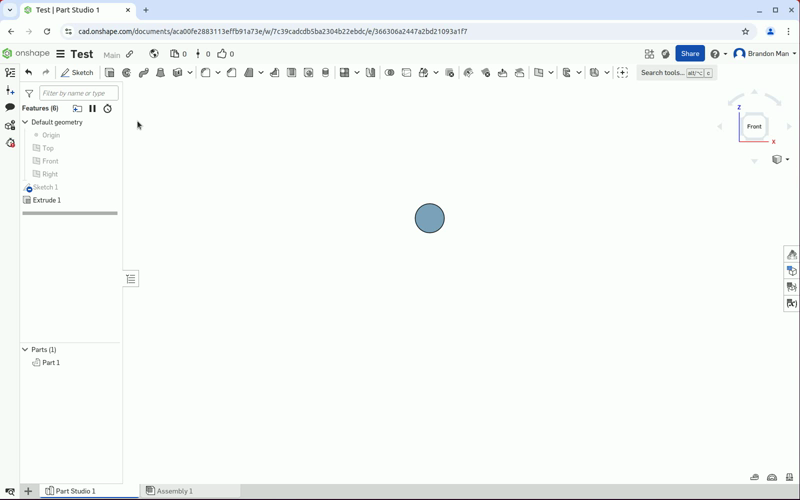
key(shift+h)
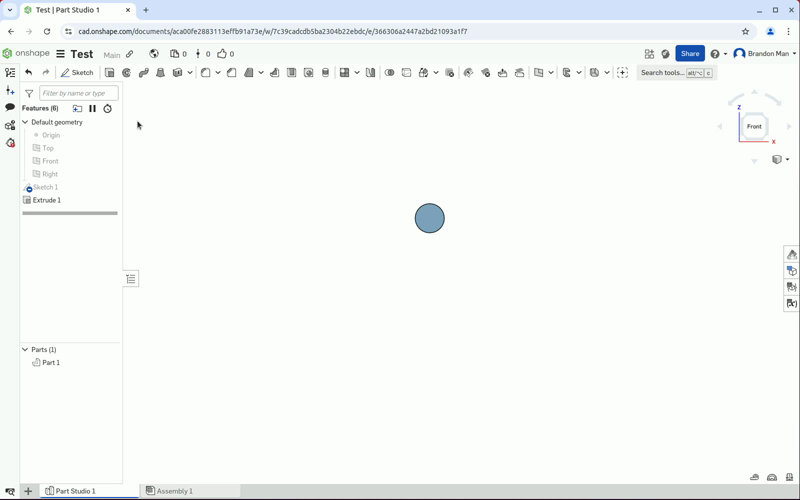
key(shift+h)
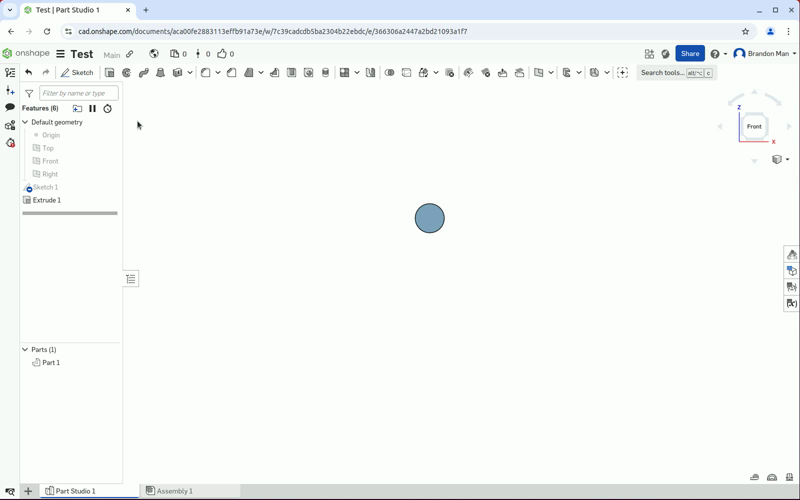
mouse_move(73, 189)
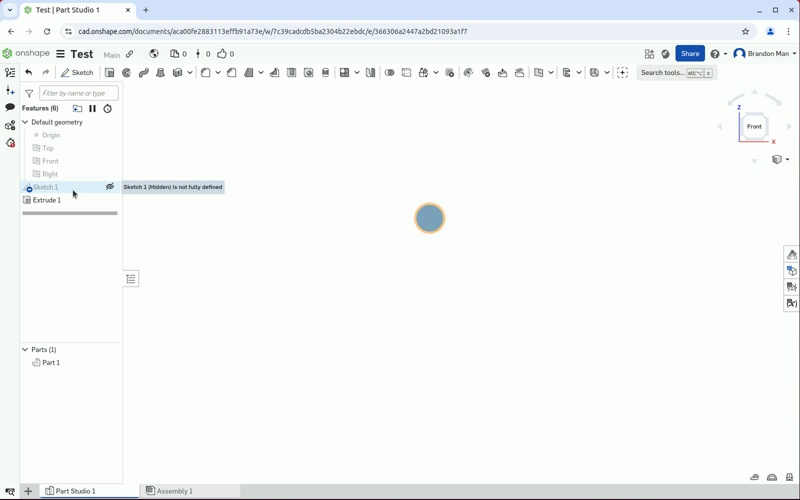
click(73, 189)
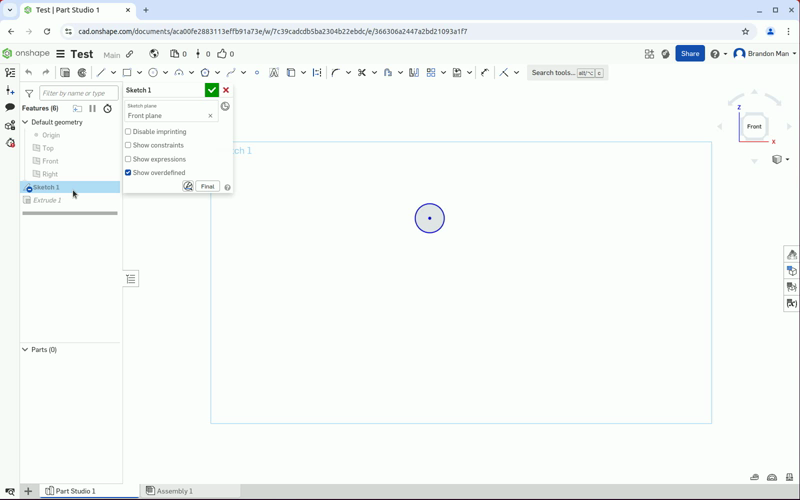
mouse_move(229, 92)
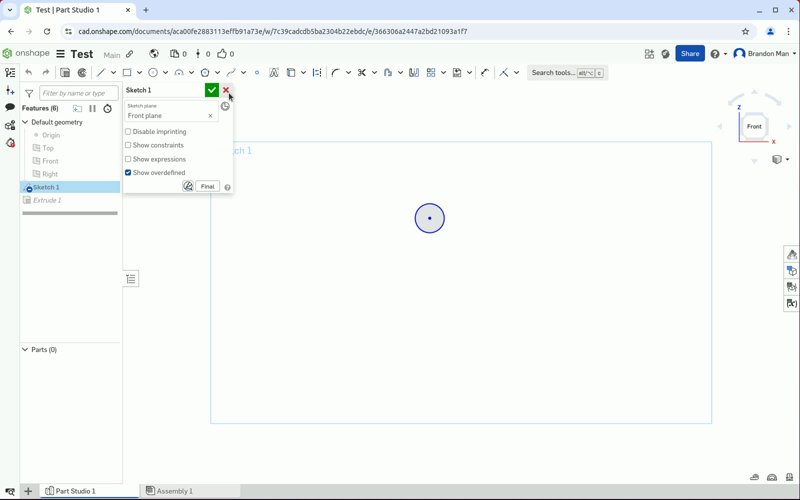
click(229, 92)
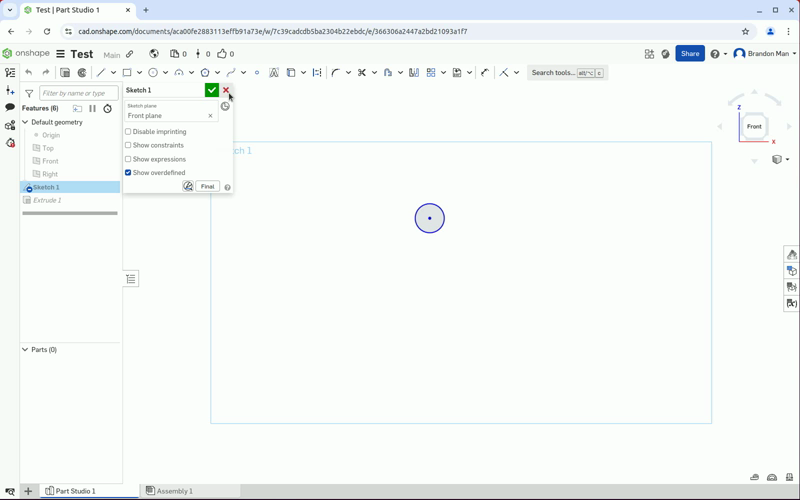
key(shift+s)
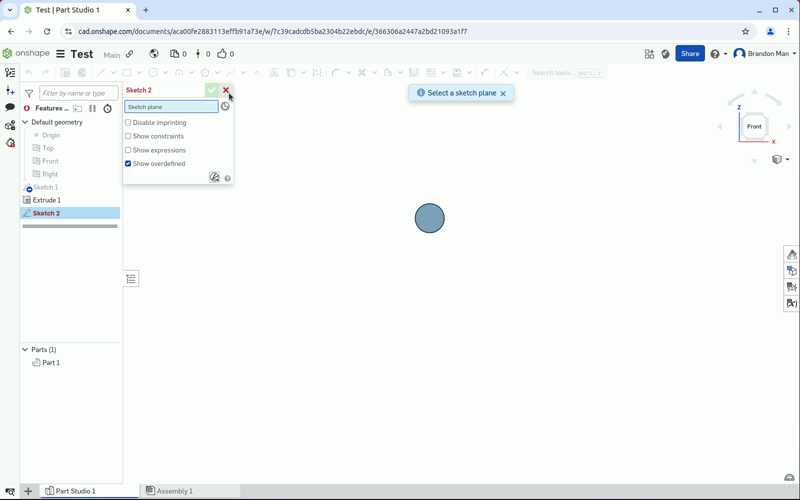
mouse_move(73, 163)
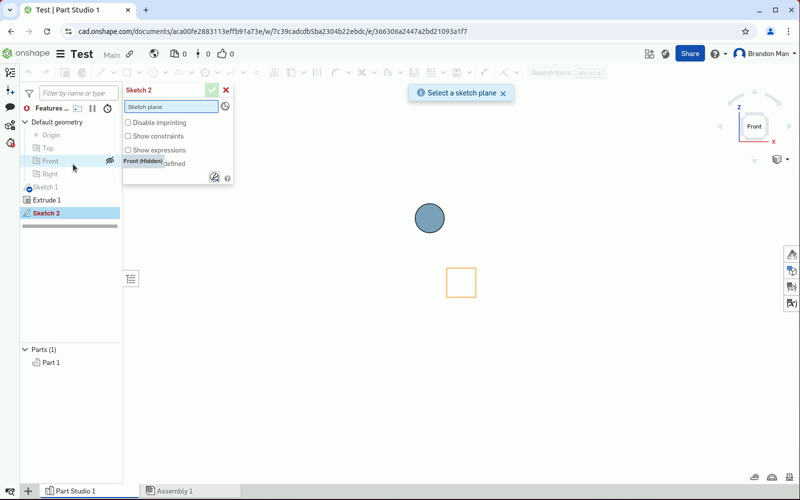
click(73, 163)
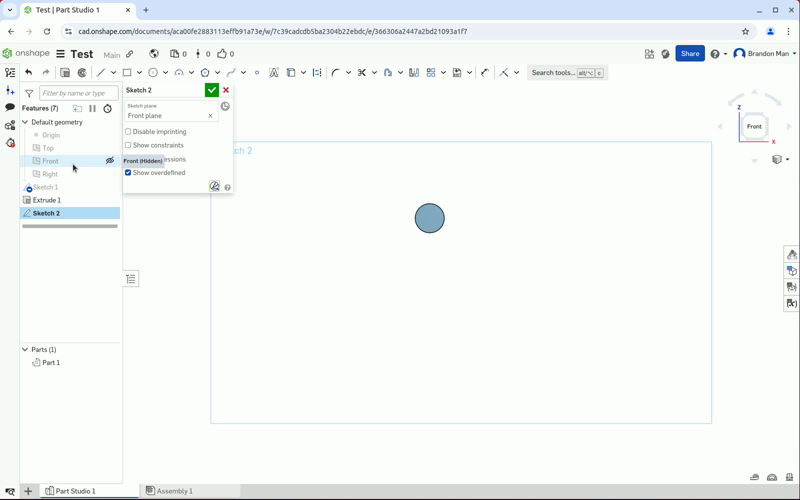
mouse_move(73, 352)
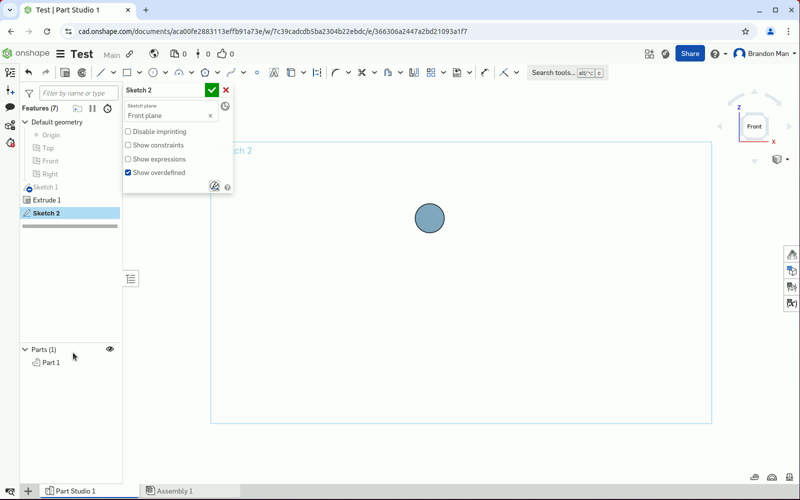
key(y)
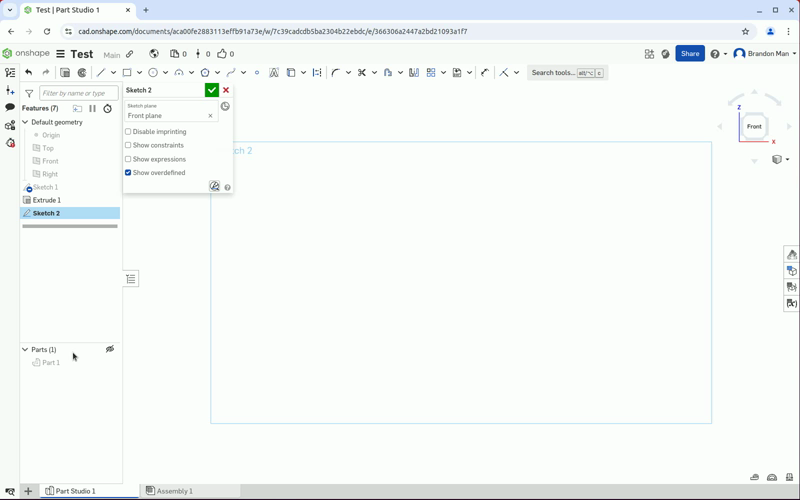
key(c)
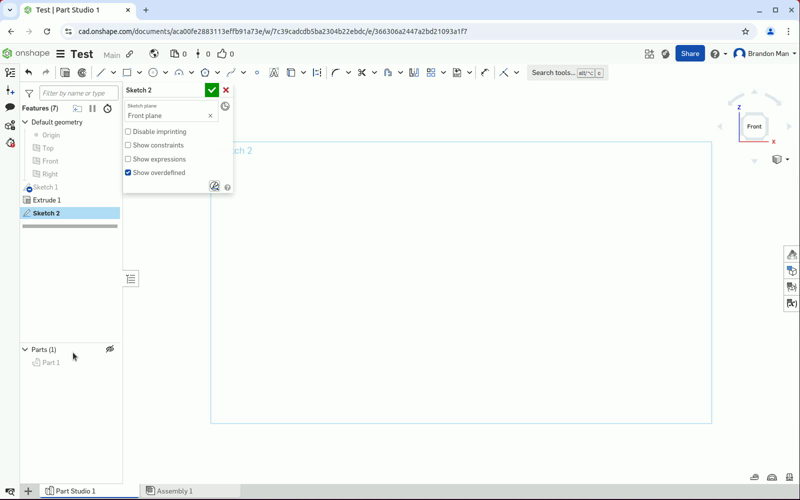
key_down(shift)
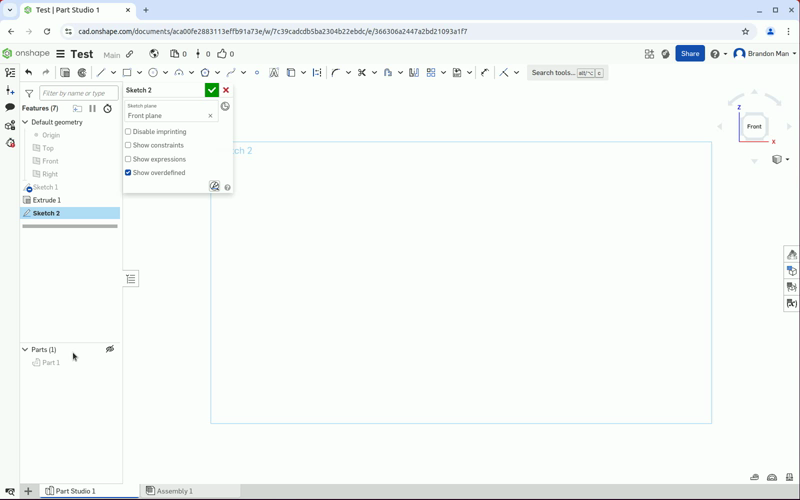
mouse_move(367, 222)
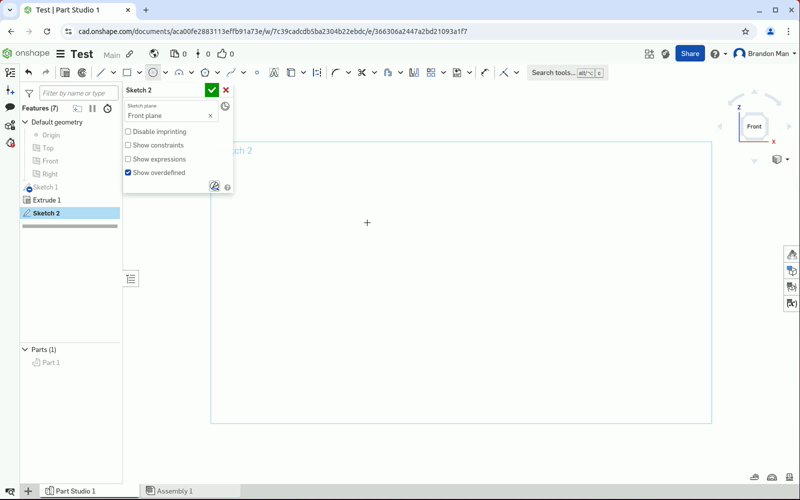
click(367, 222)
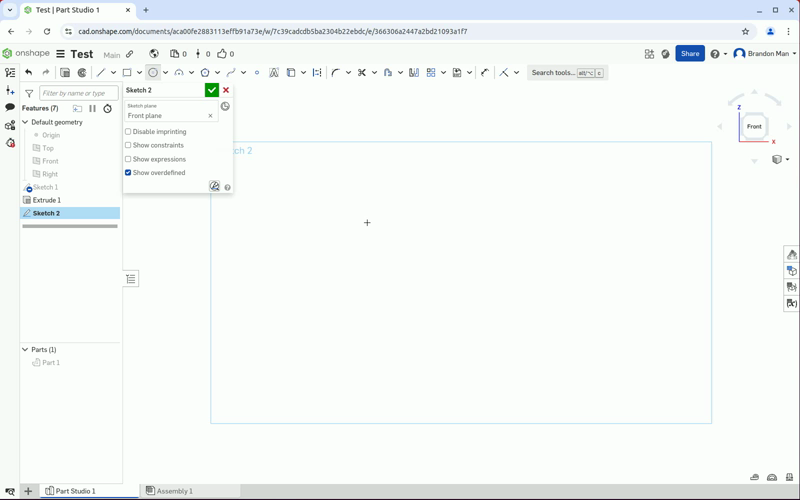
key_up(shift)
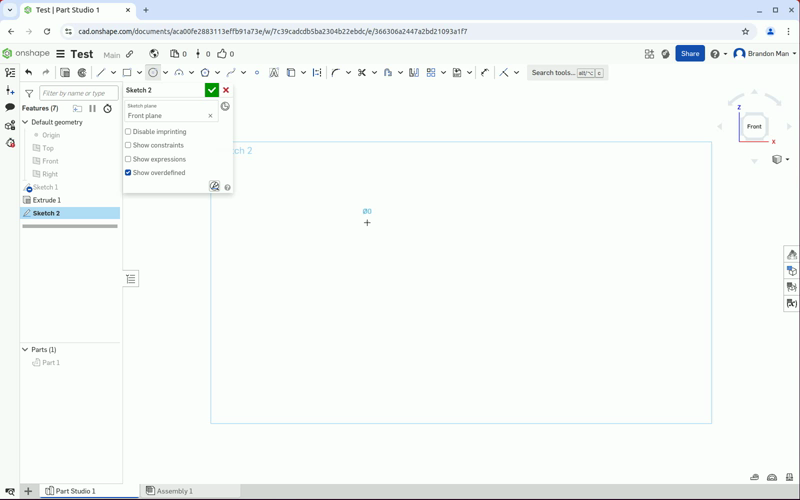
mouse_move(386, 222)
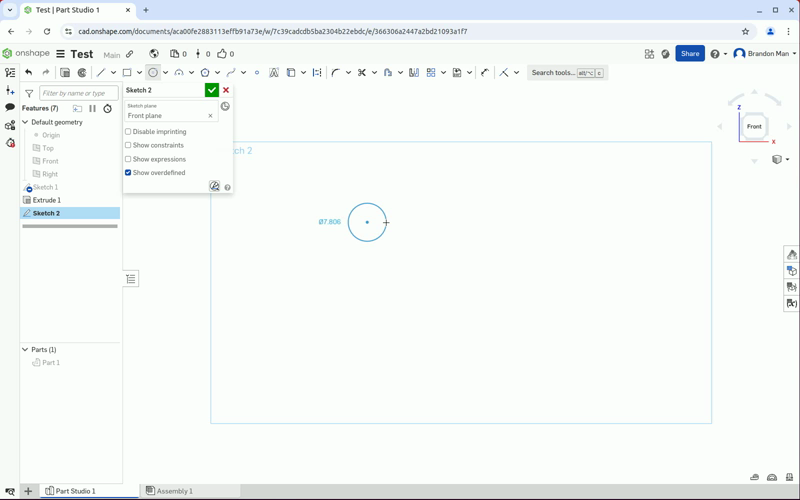
click(386, 222)
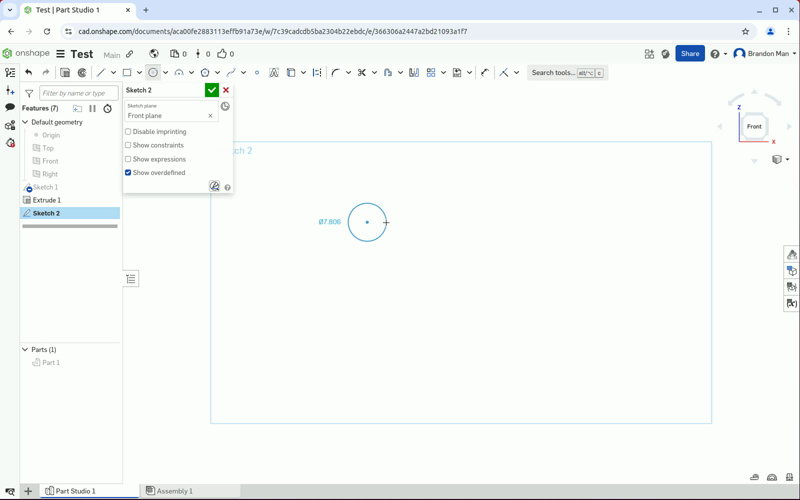
key(esc)
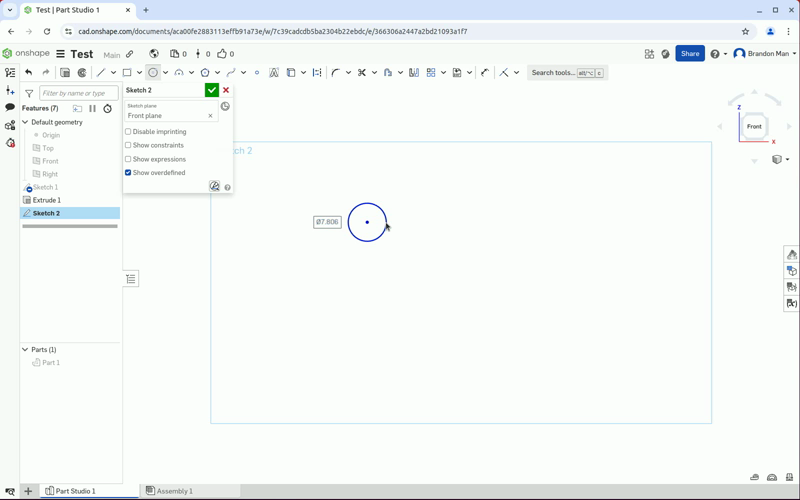
key(c)
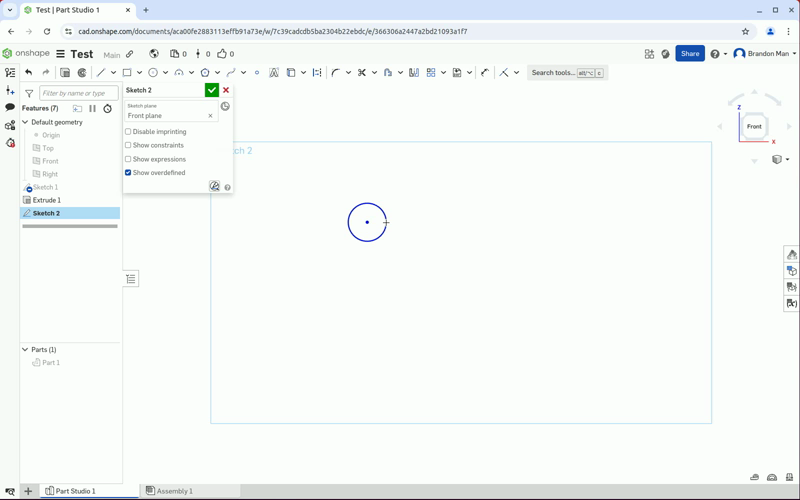
key_down(shift)
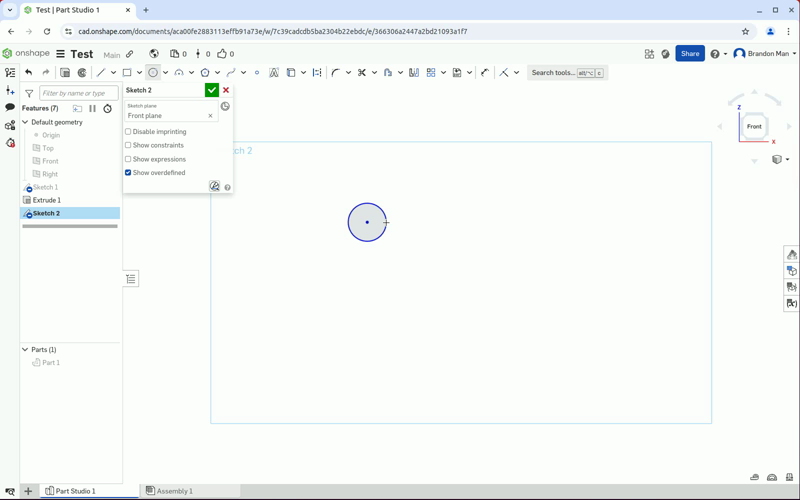
mouse_move(367, 222)
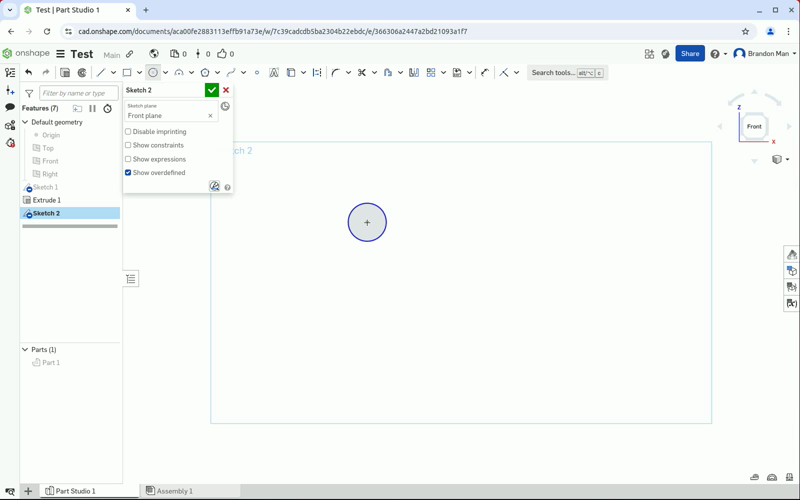
click(367, 222)
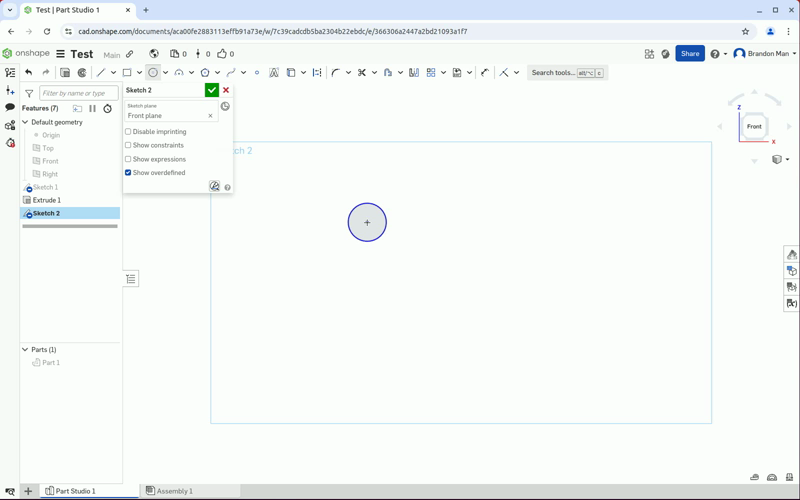
key_up(shift)
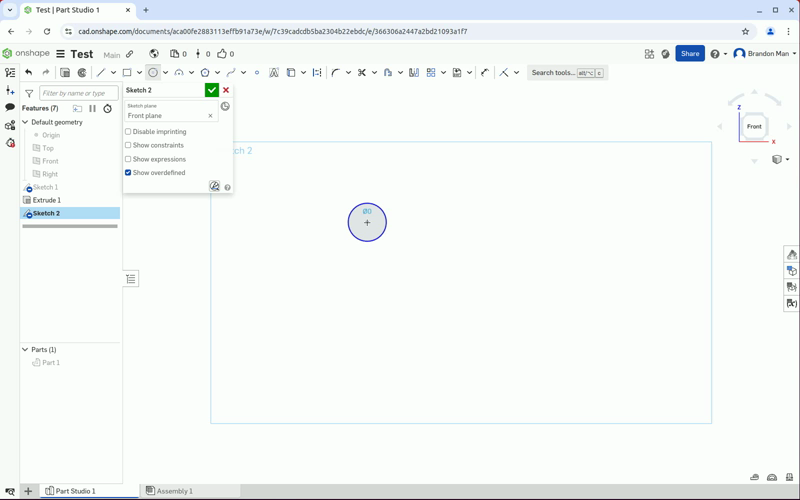
mouse_move(381, 222)
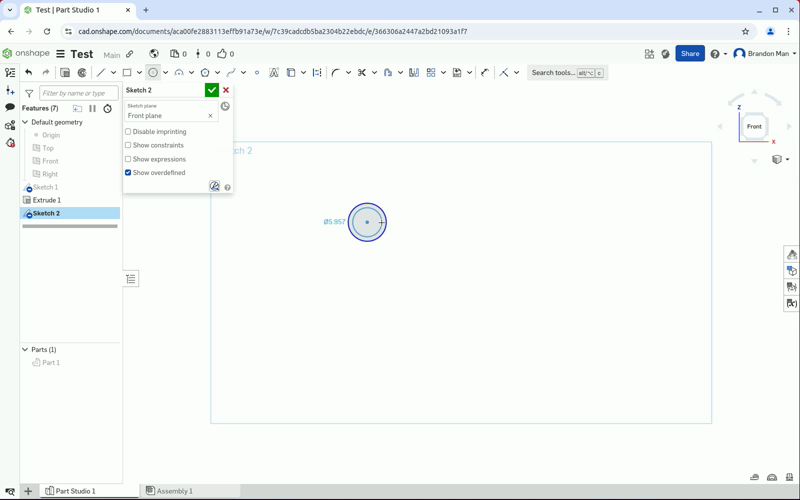
click(381, 222)
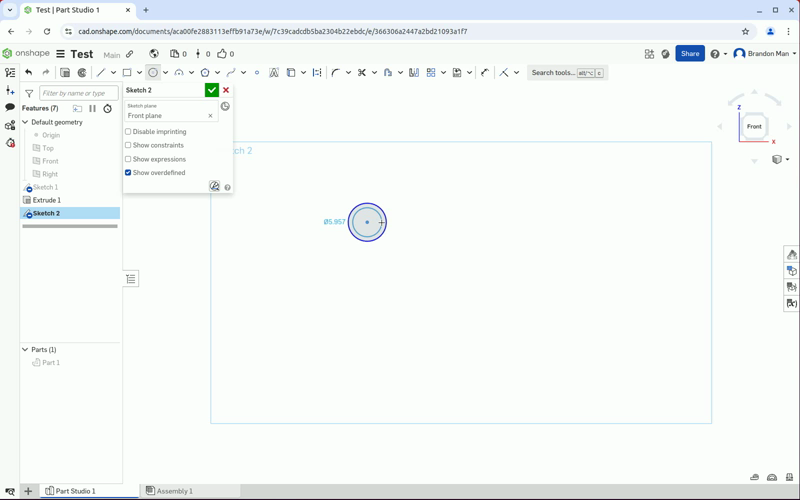
key(esc)
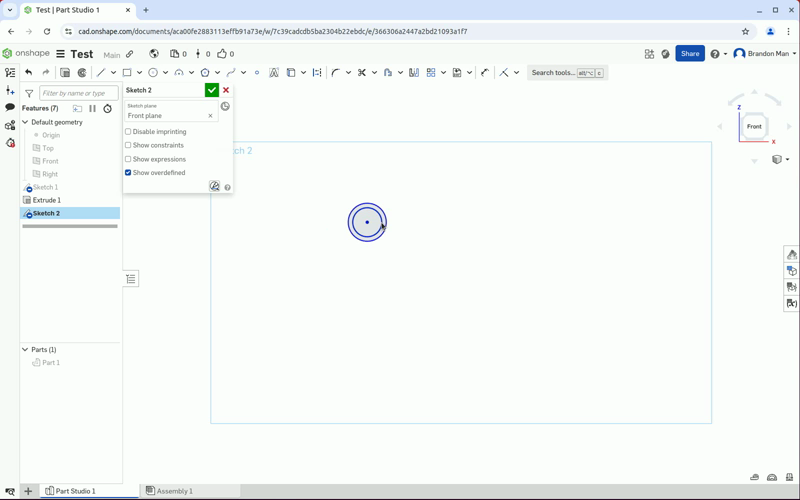
mouse_move(362, 207)
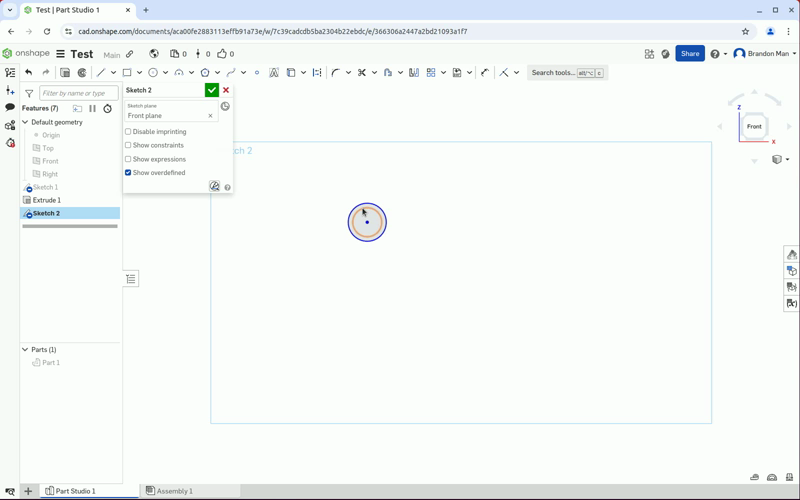
scroll(6)
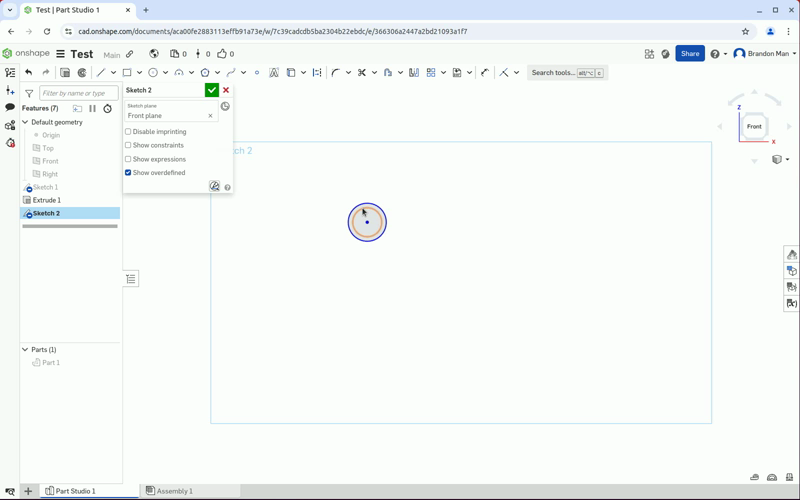
scroll(6)
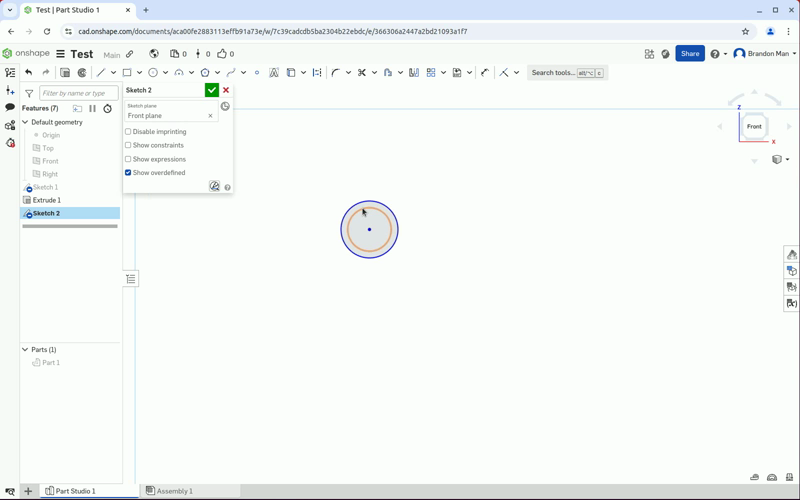
scroll(6)
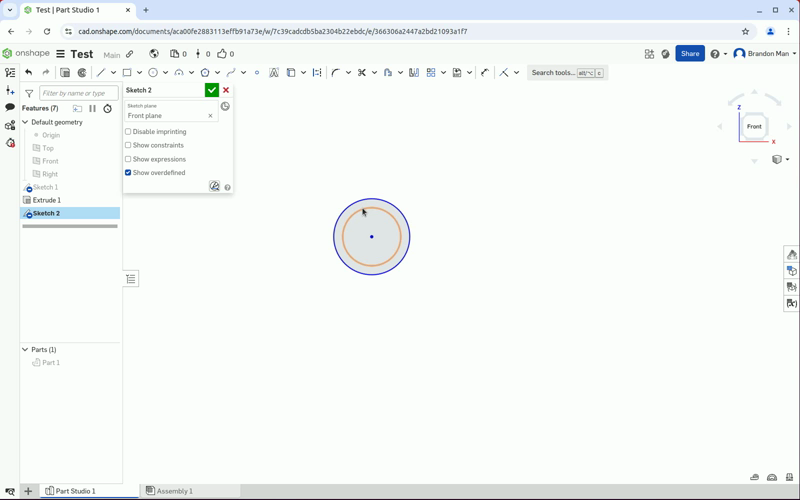
scroll(6)
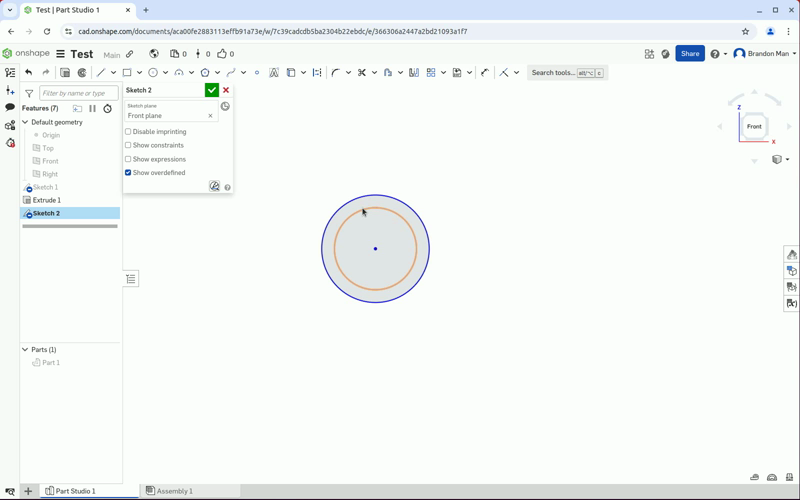
scroll(6)
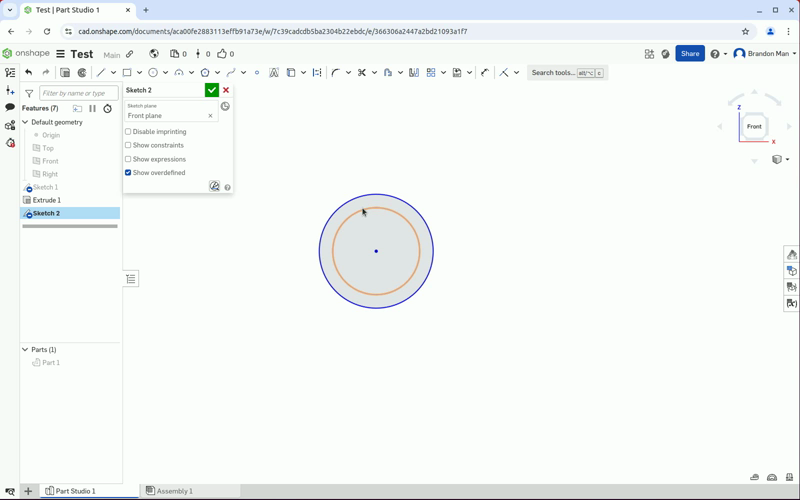
scroll(6)
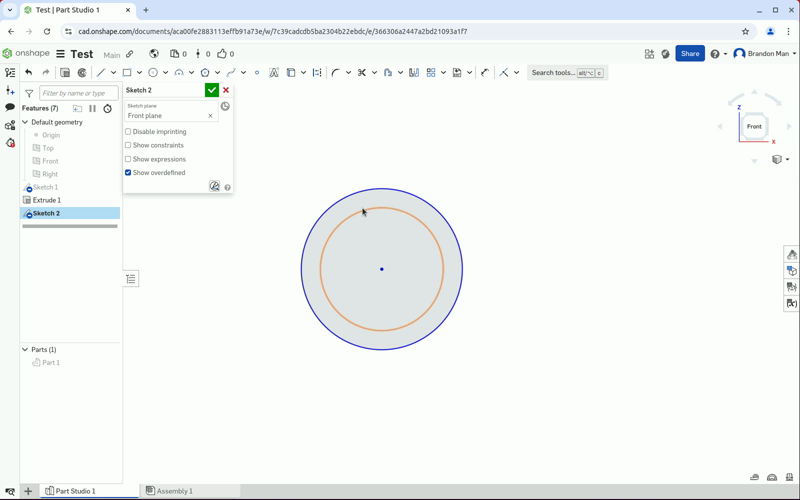
scroll(6)
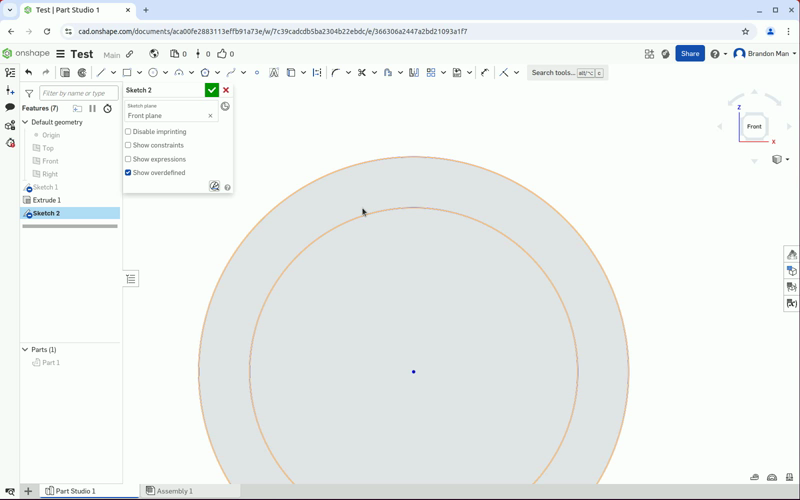
click(362, 207)
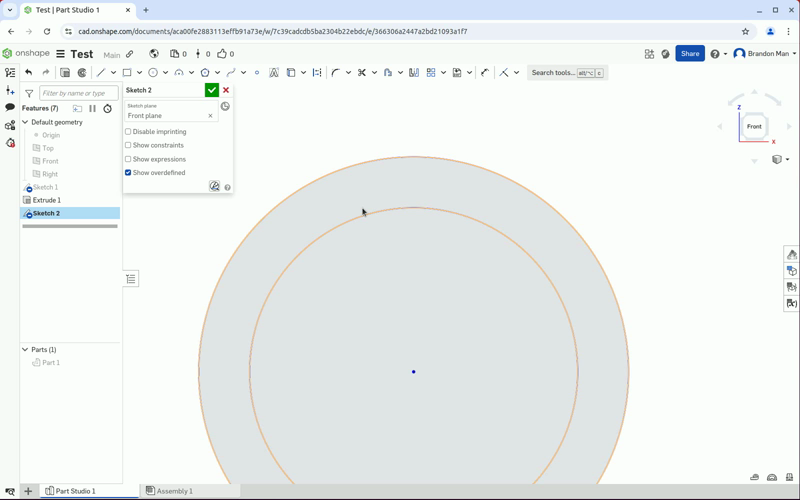
scroll(-6)
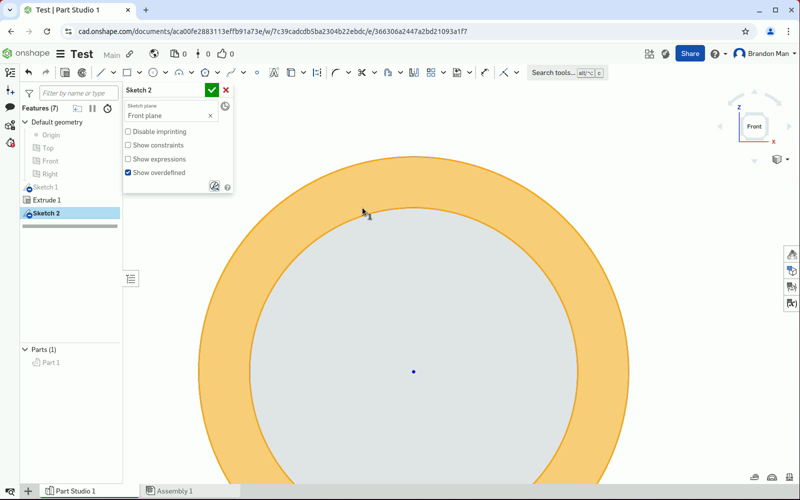
scroll(-6)
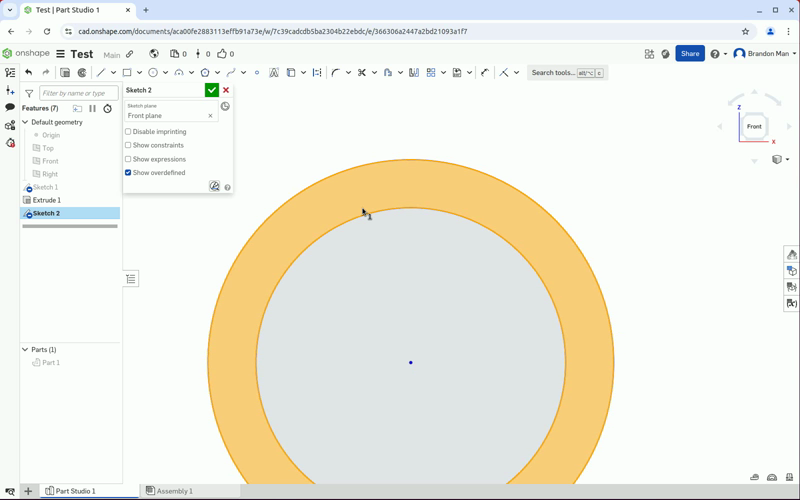
scroll(-6)
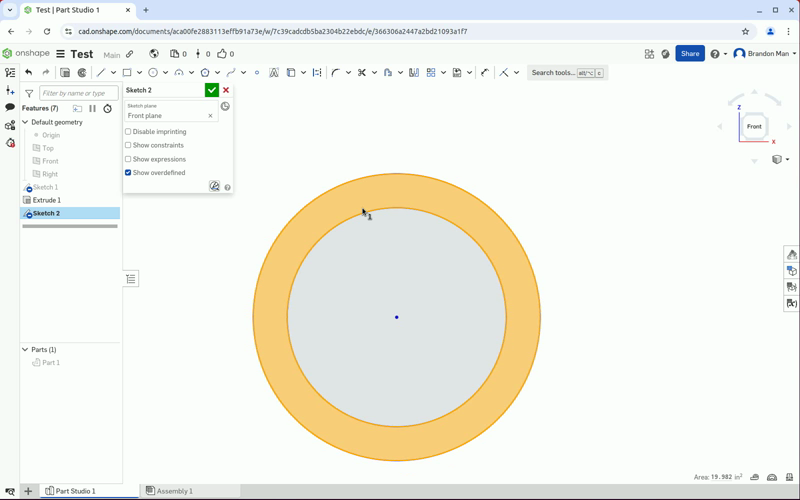
scroll(-6)
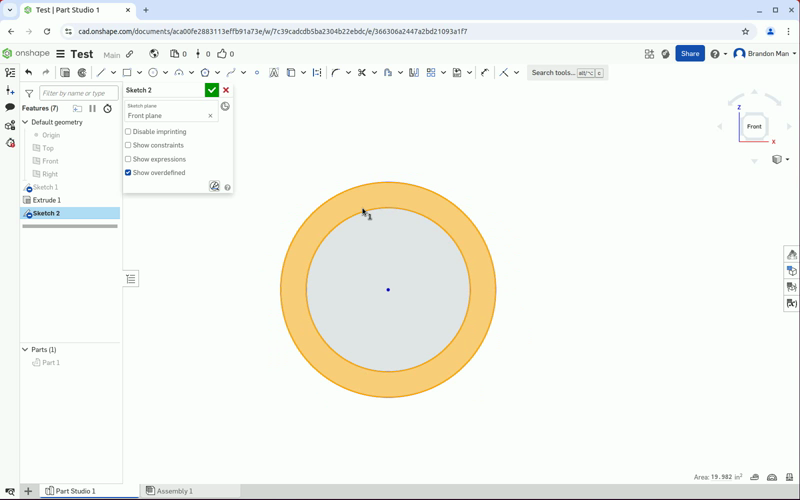
scroll(-6)
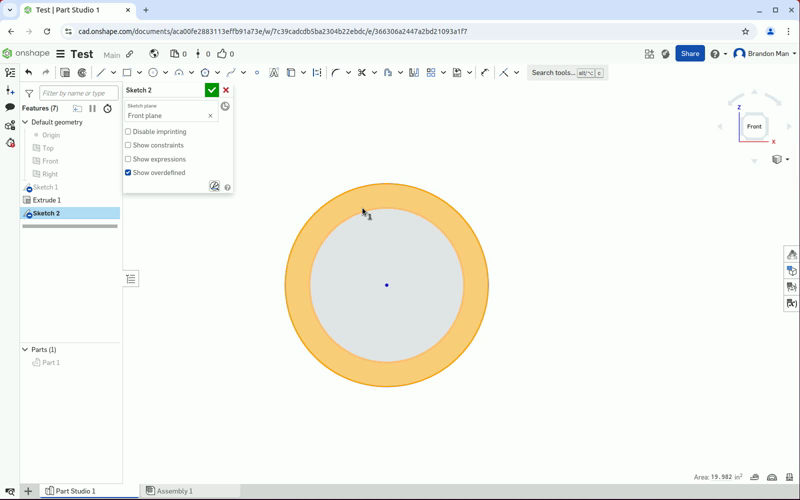
scroll(-6)
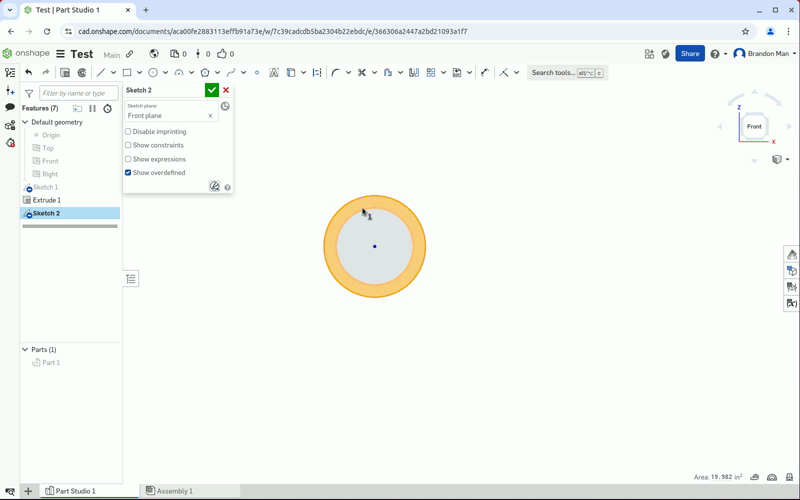
scroll(-6)
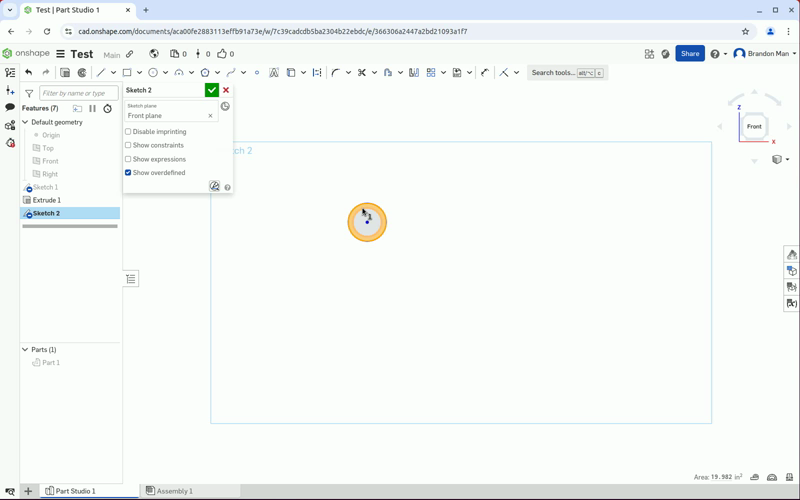
mouse_move(73, 352)
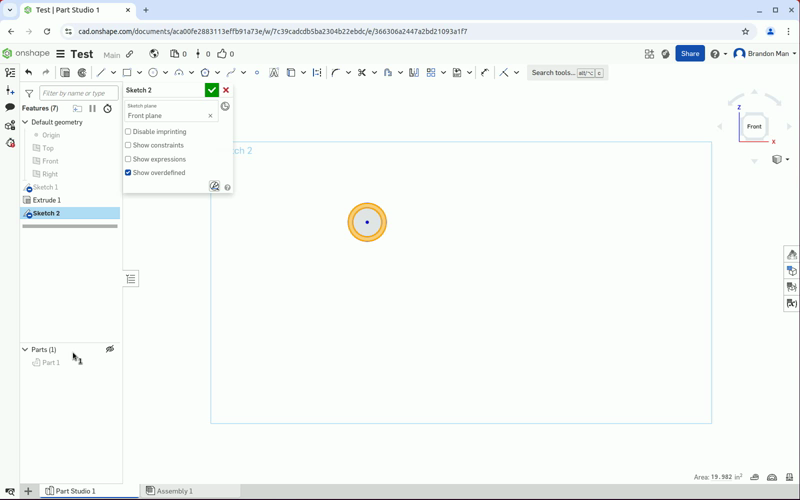
key(shift+y)
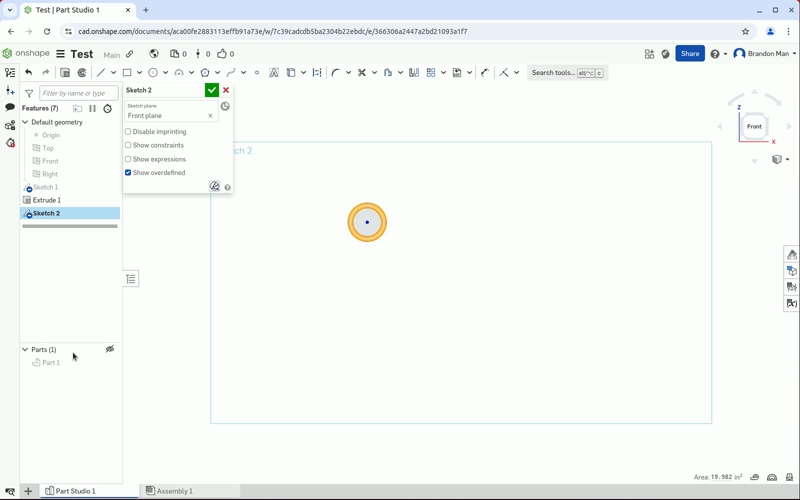
key(shift+e)
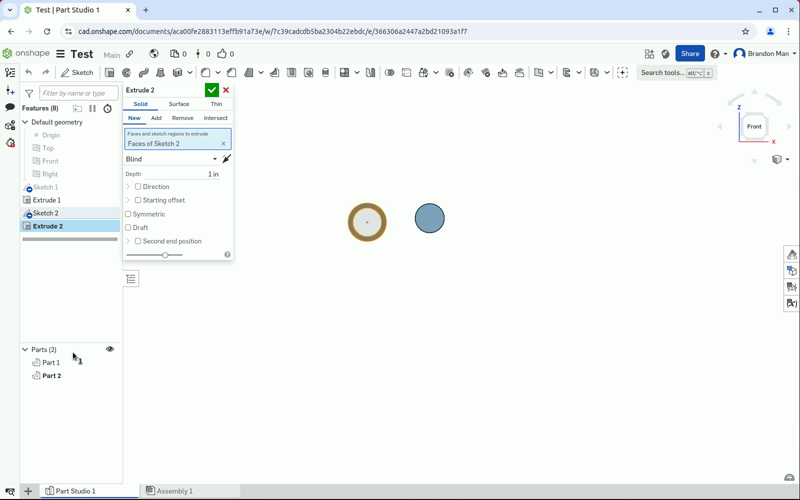
mouse_move(143, 106)
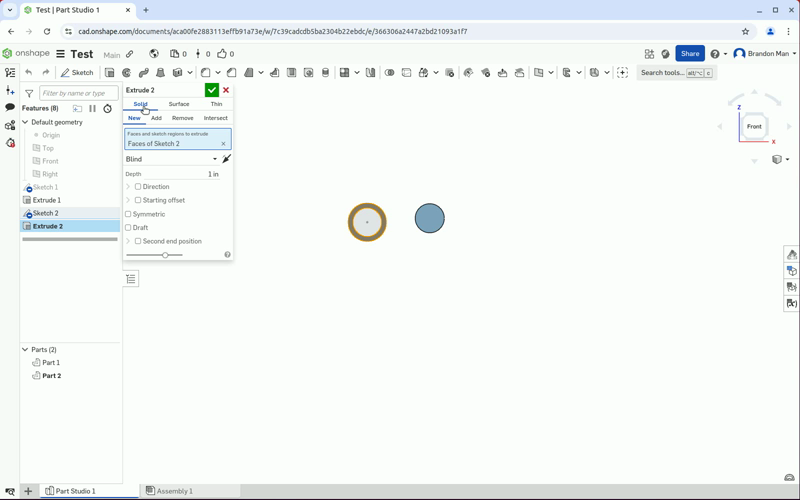
click(143, 106)
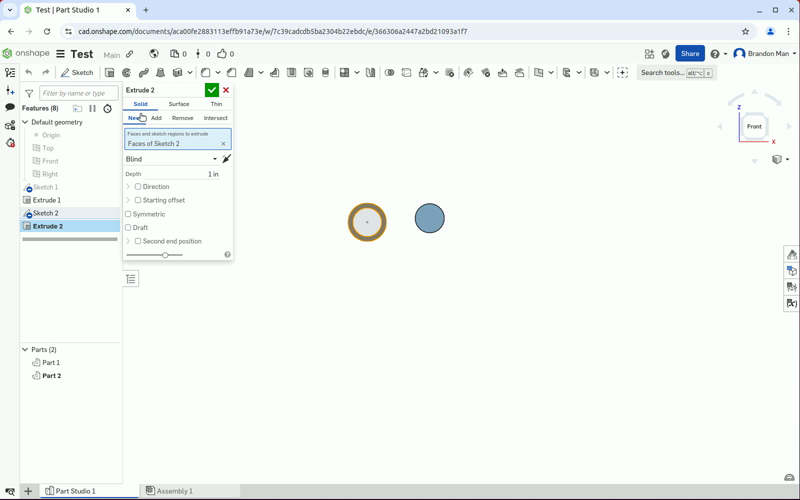
mouse_move(137, 120)
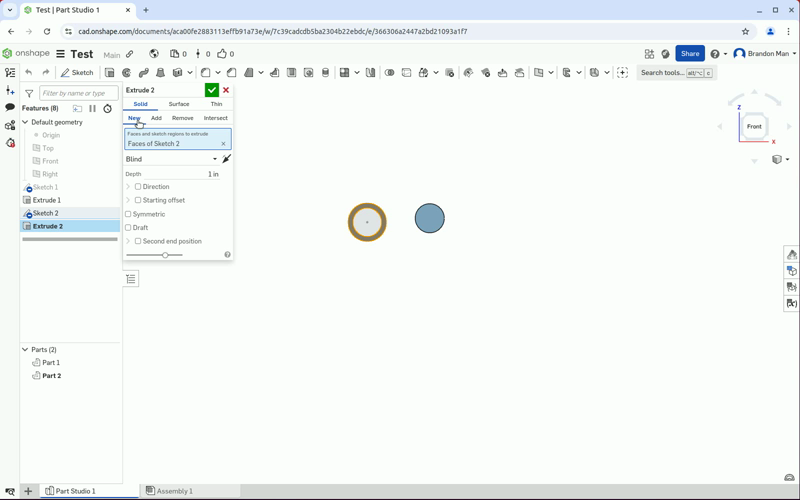
click(137, 120)
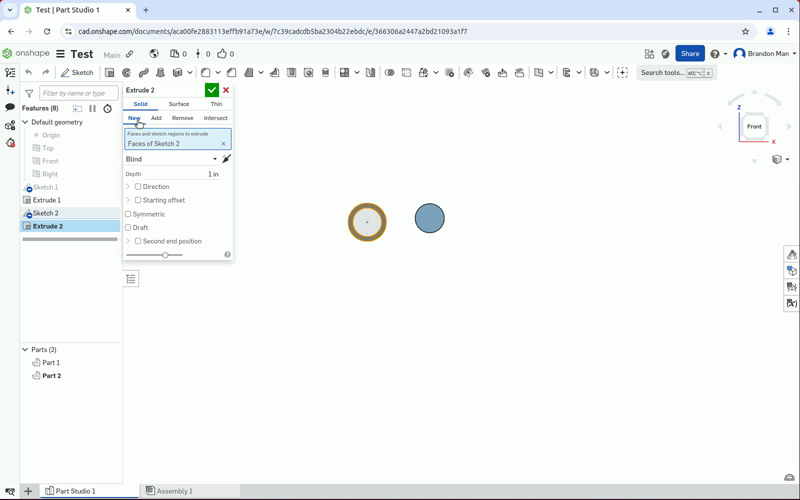
key(tab, 4)
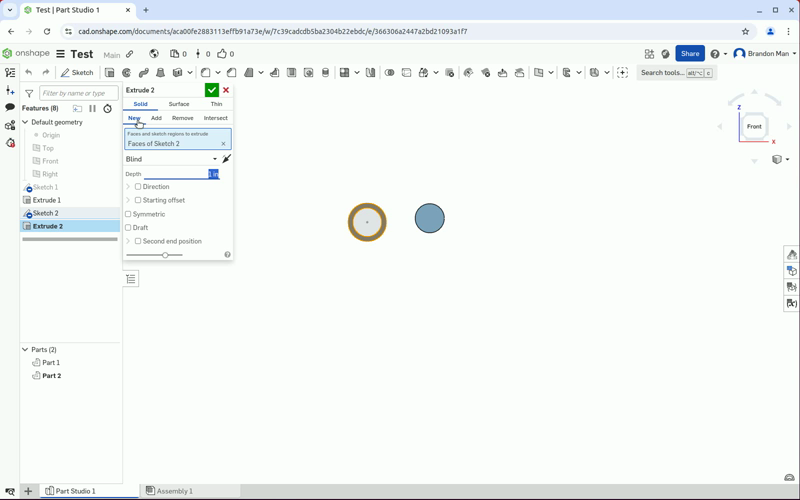
text(11.554)
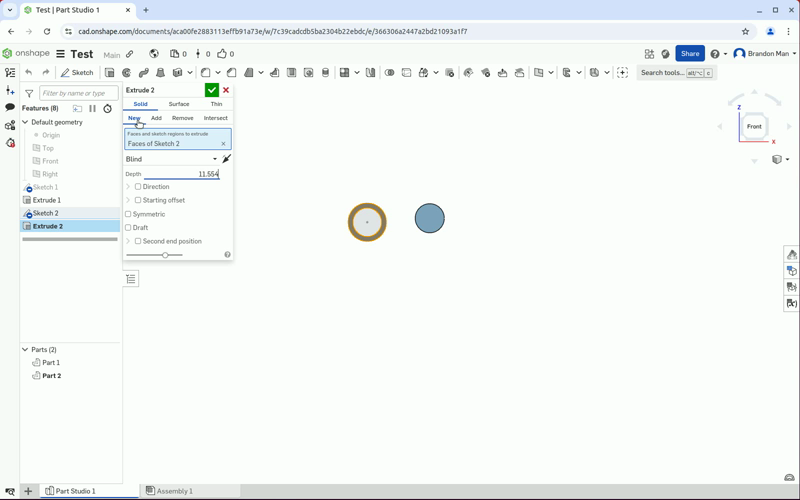
key(enter)
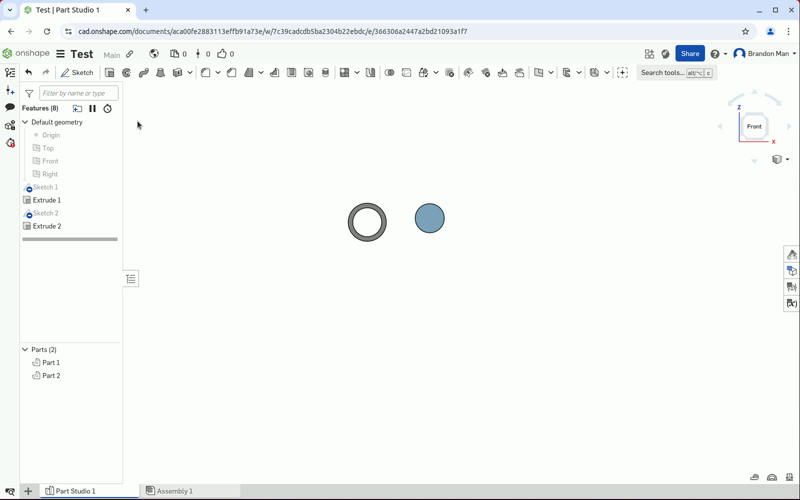
key(shift+h)
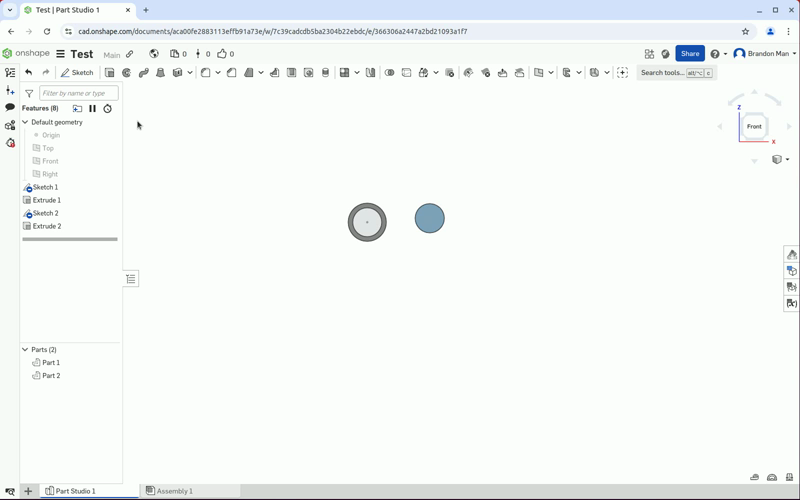
key(shift+h)
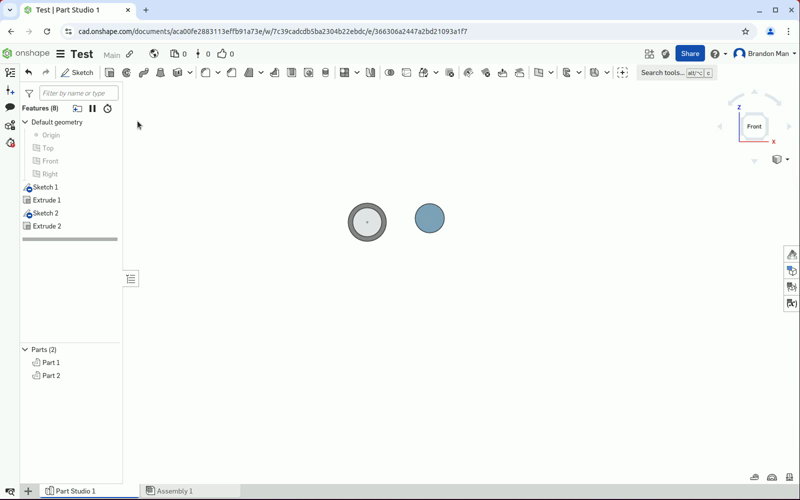
key(shift+7)
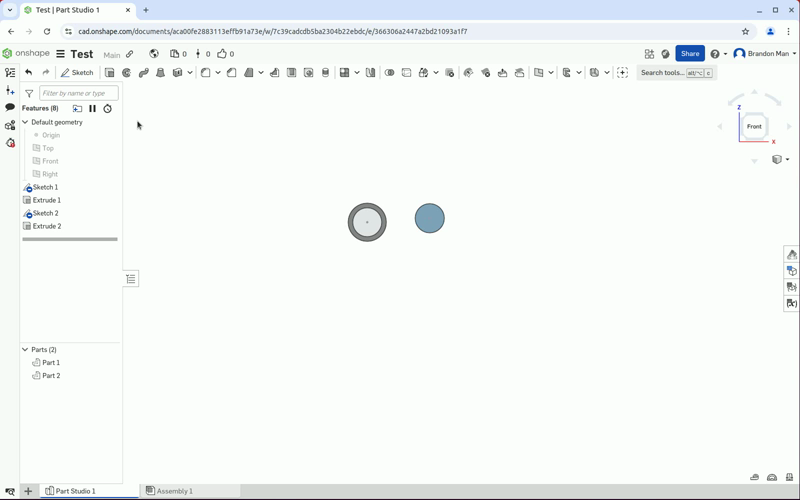
key(left, 2)
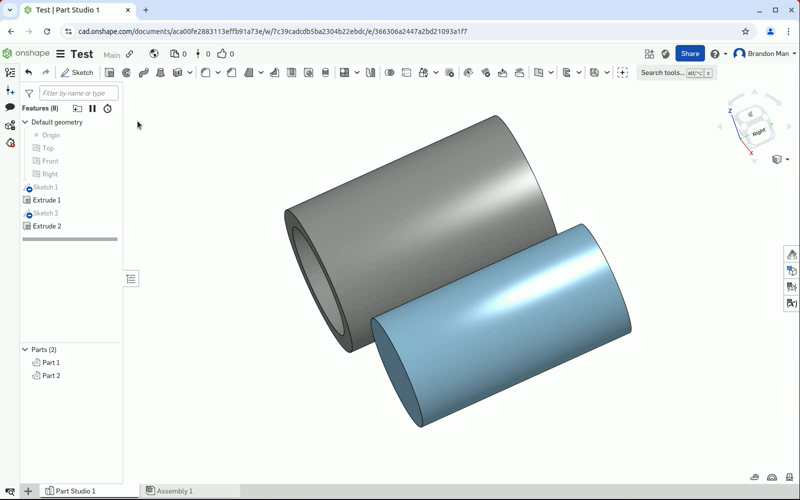
key(down, 2)
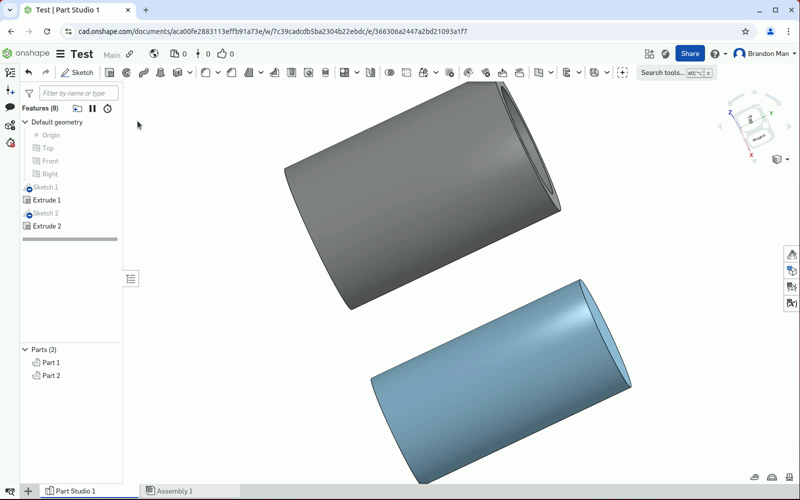
key(up, 2)
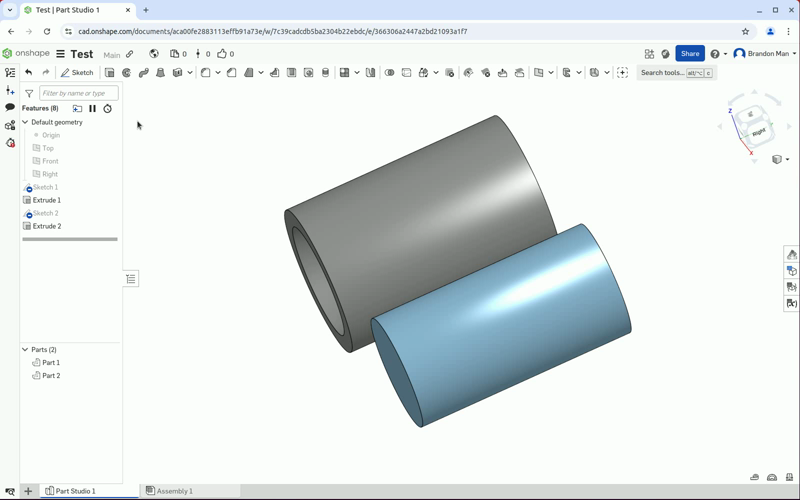
key(right, 2)
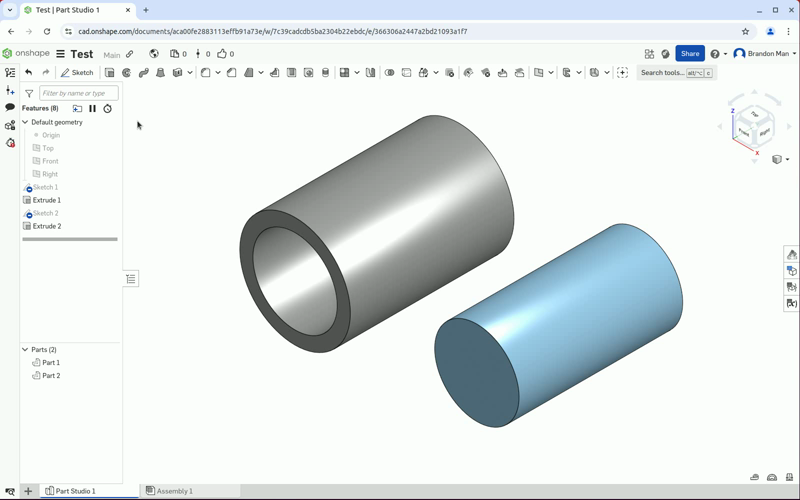
mouse_move(73, 189)
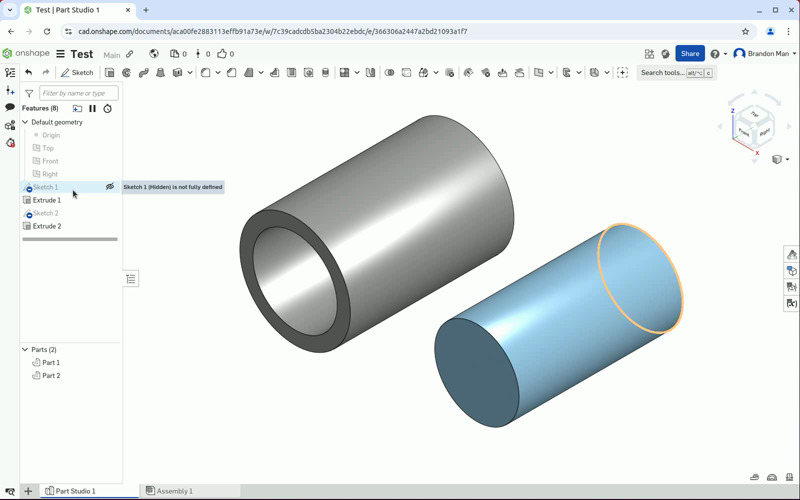
click(73, 189)